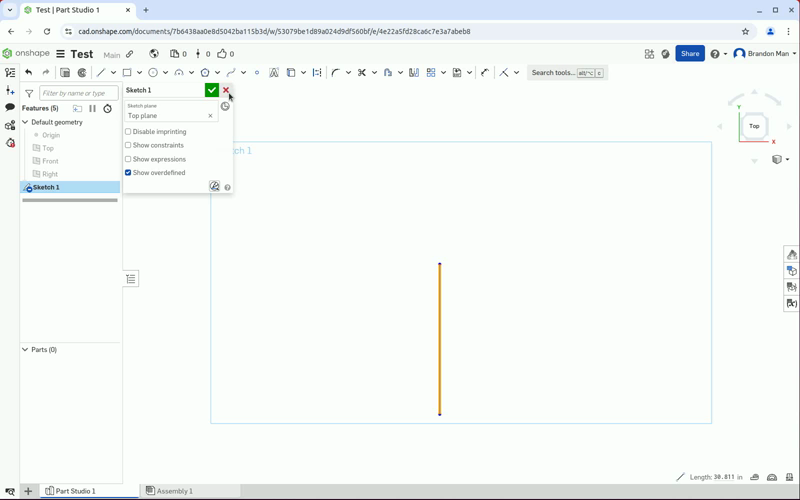
key(shift+h)
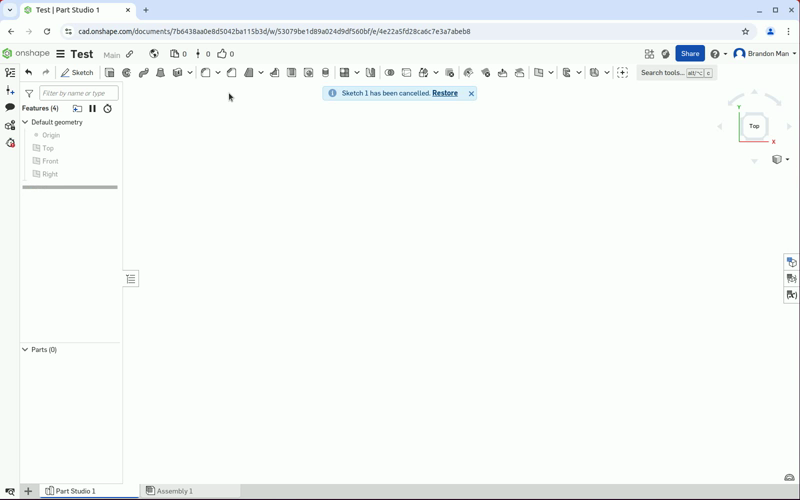
mouse_move(73, 352)
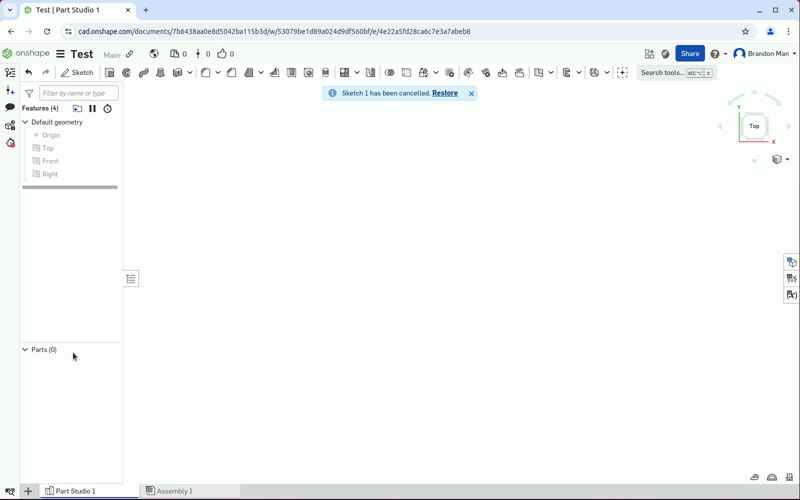
key(y)
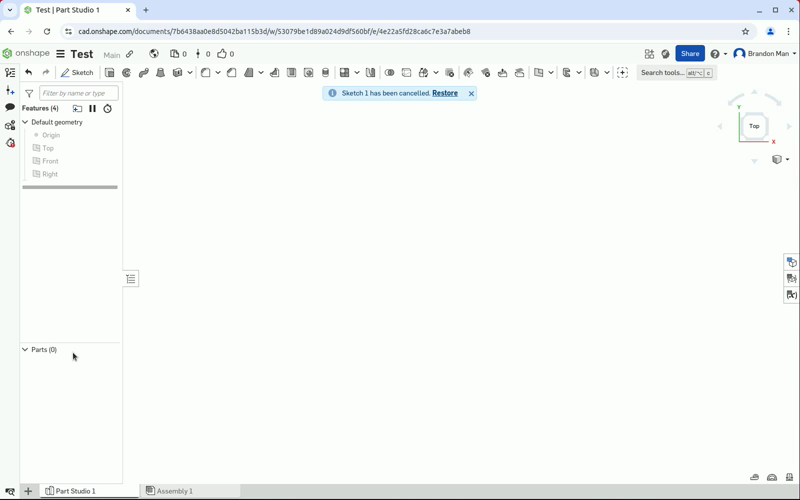
key(shift+p)
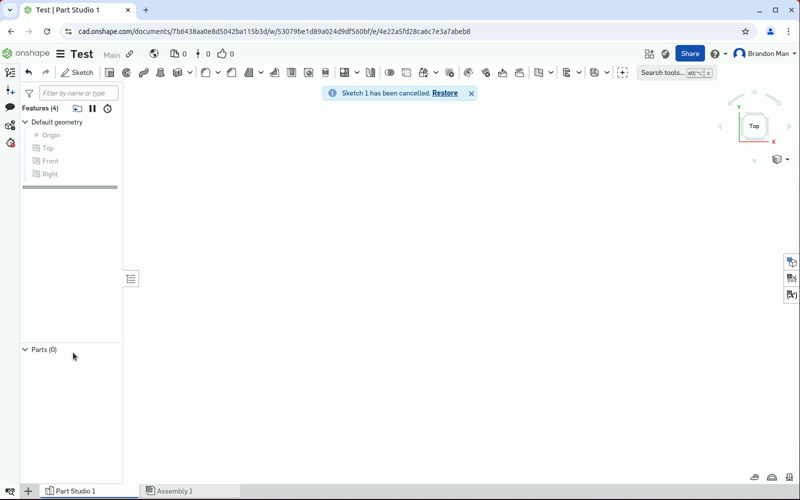
key(space)
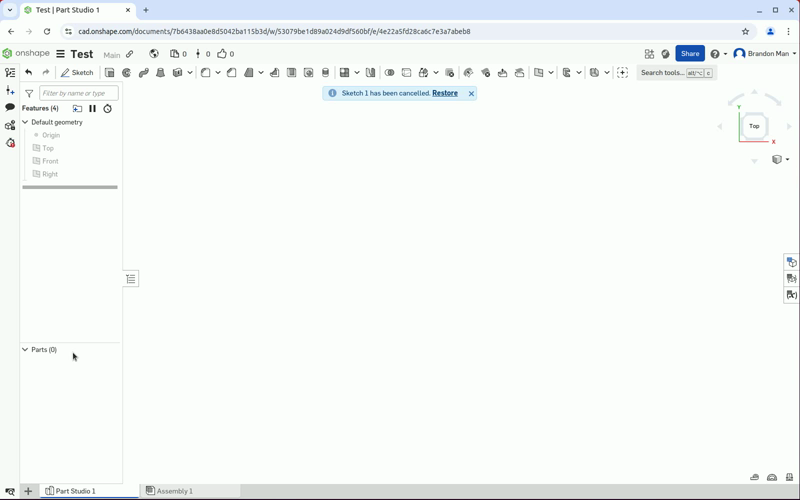
key_down(shift)
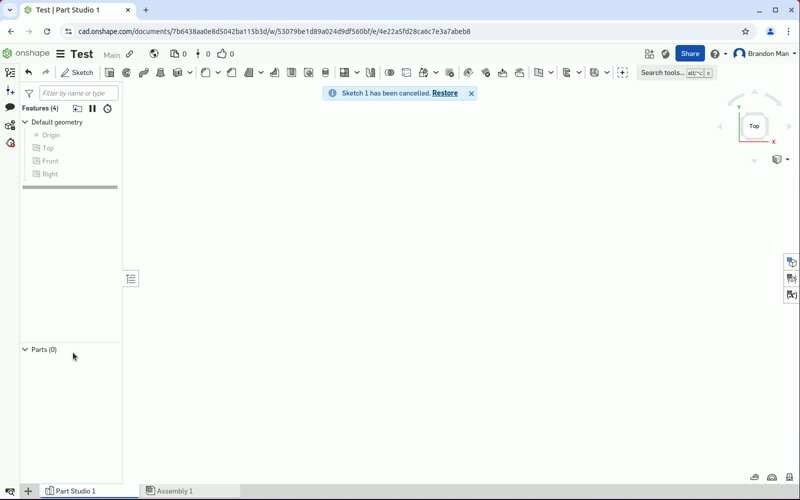
key(up)
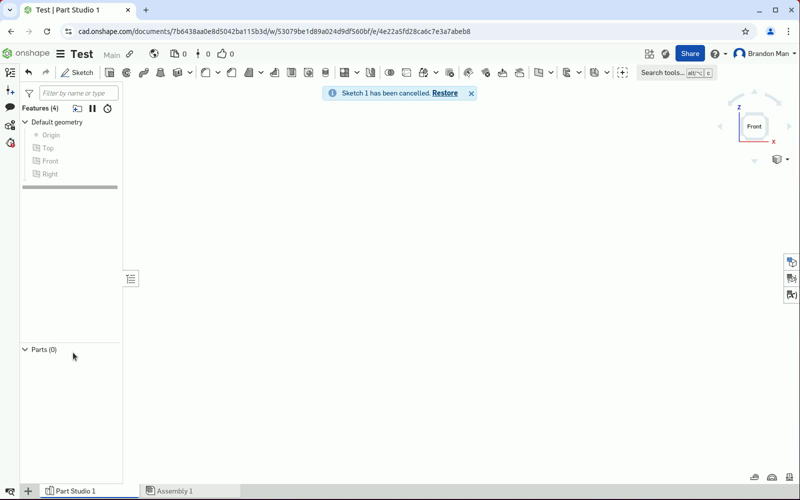
key_up(shift)
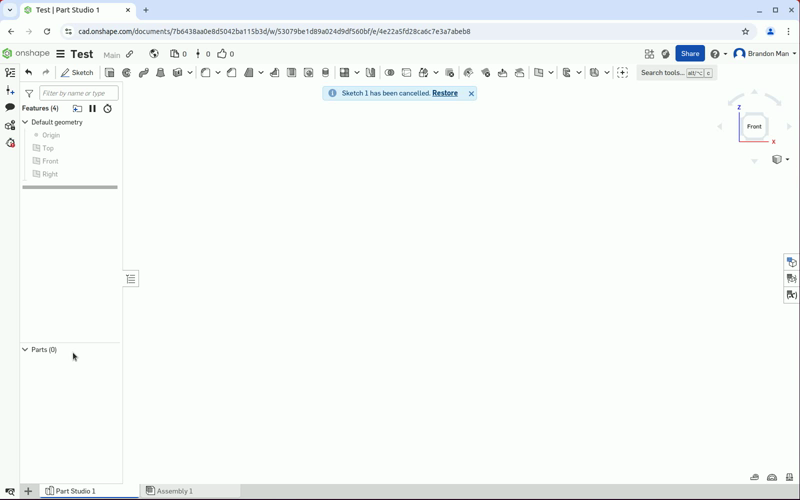
mouse_move(73, 352)
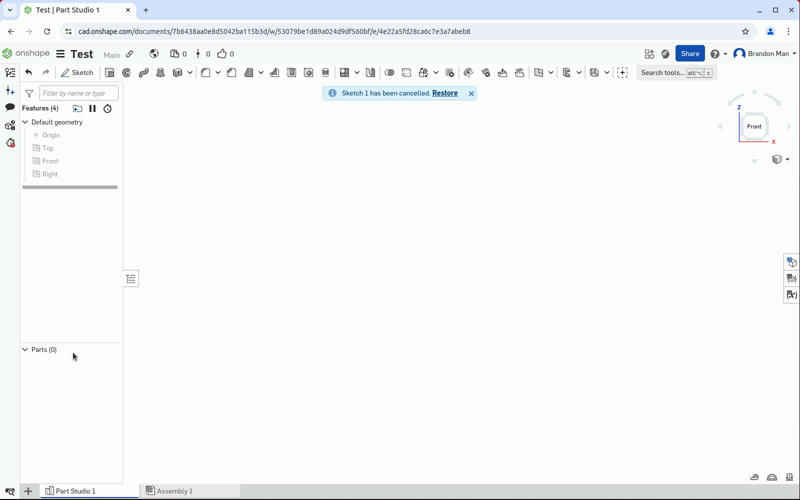
key(shift+y)
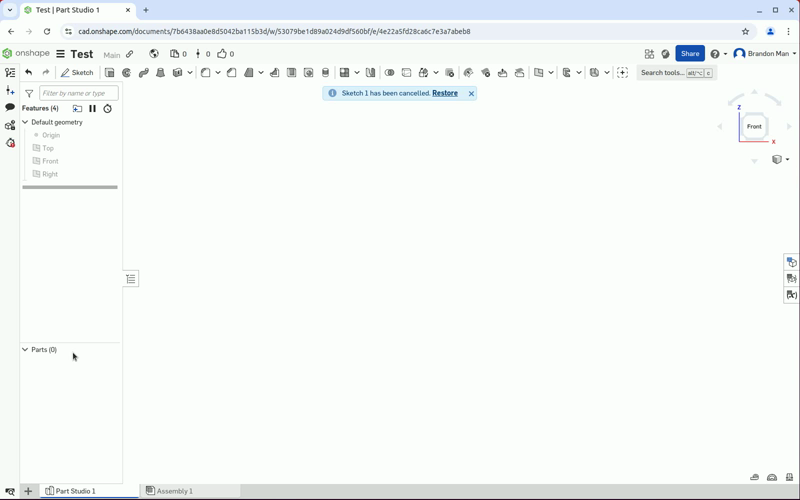
key(shift+s)
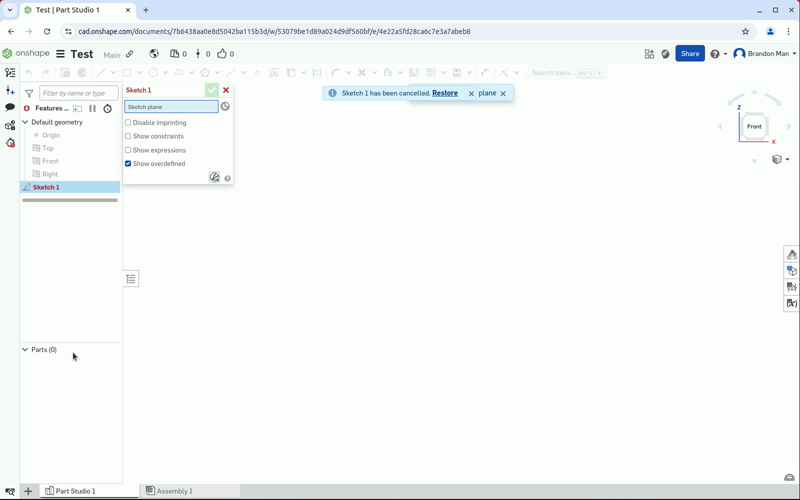
mouse_move(73, 163)
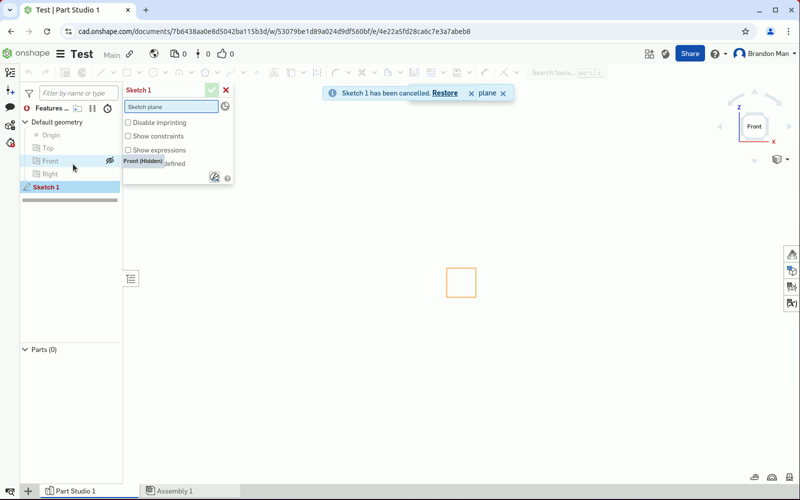
click(73, 163)
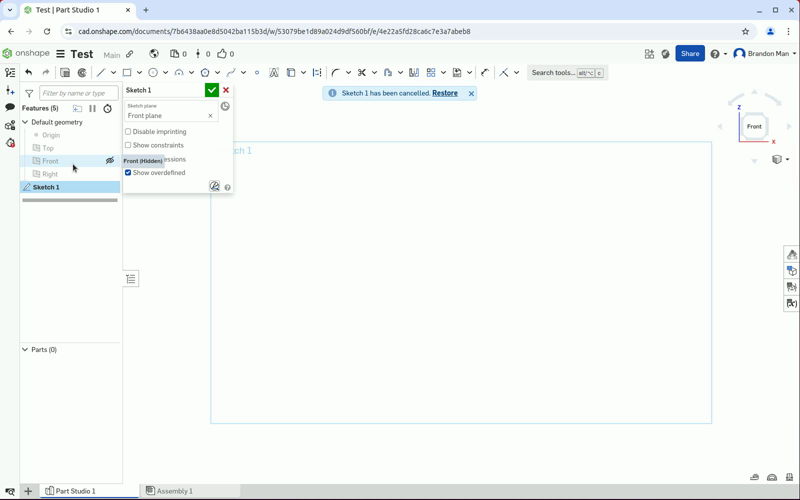
mouse_move(73, 352)
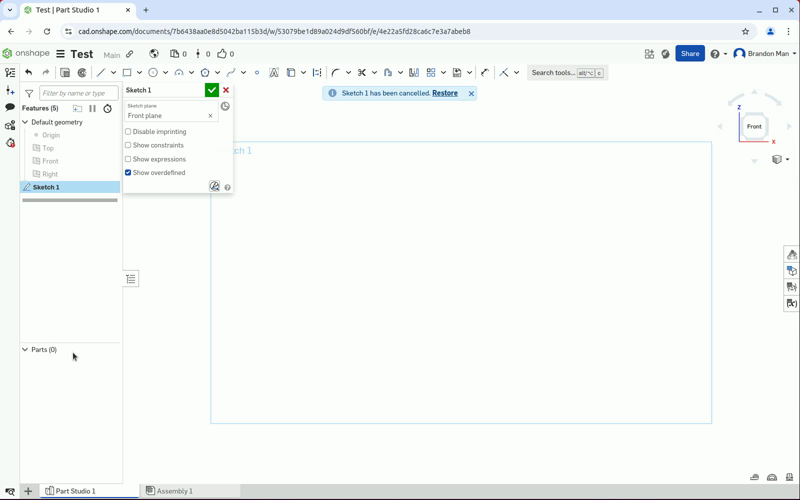
key(y)
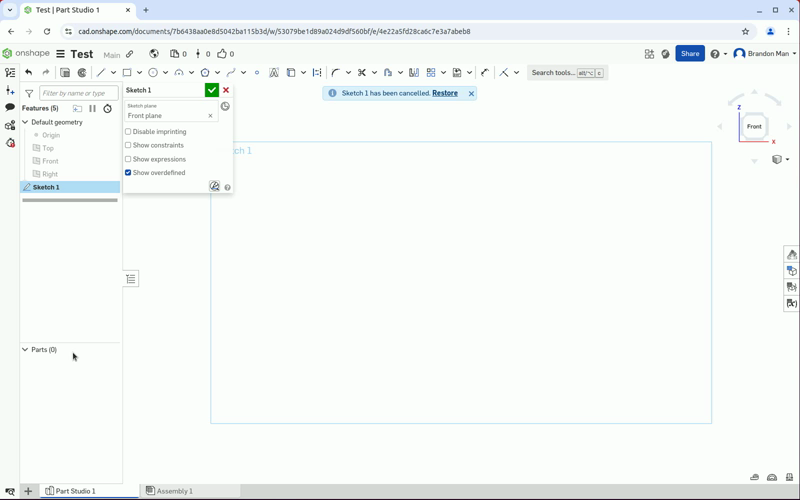
key(l)
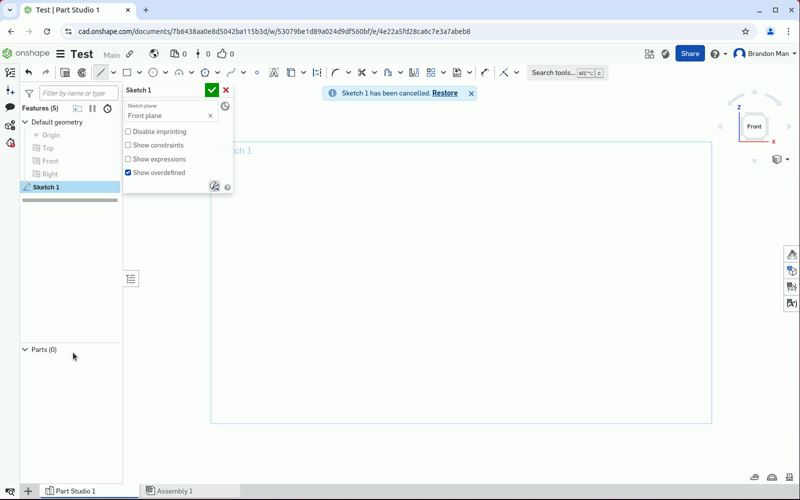
key_down(shift)
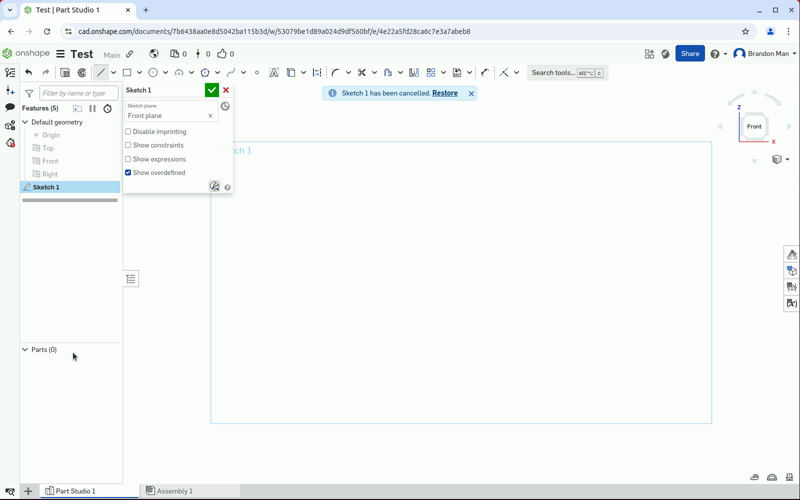
mouse_move(412, 311)
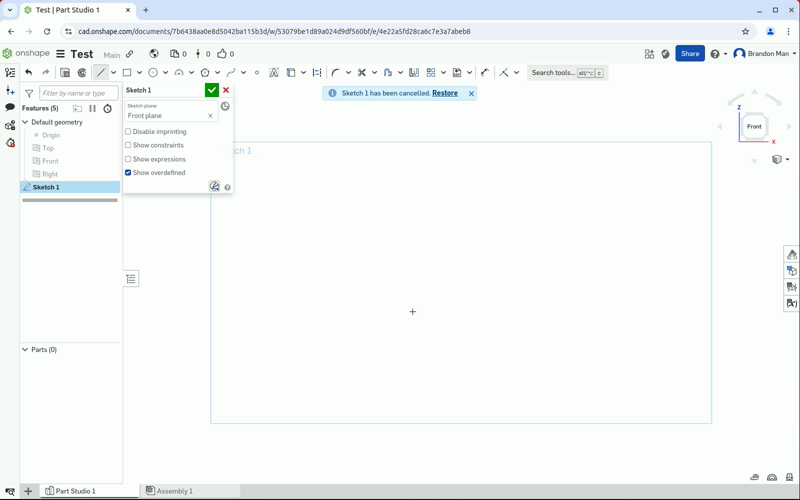
click(412, 311)
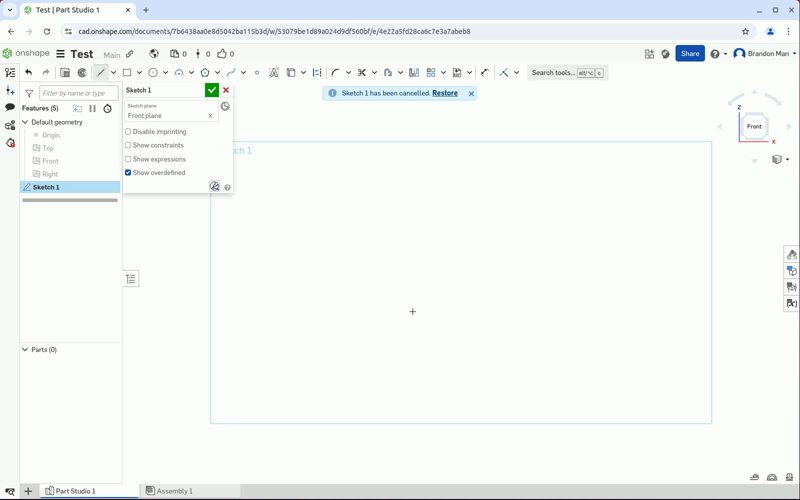
key_up(shift)
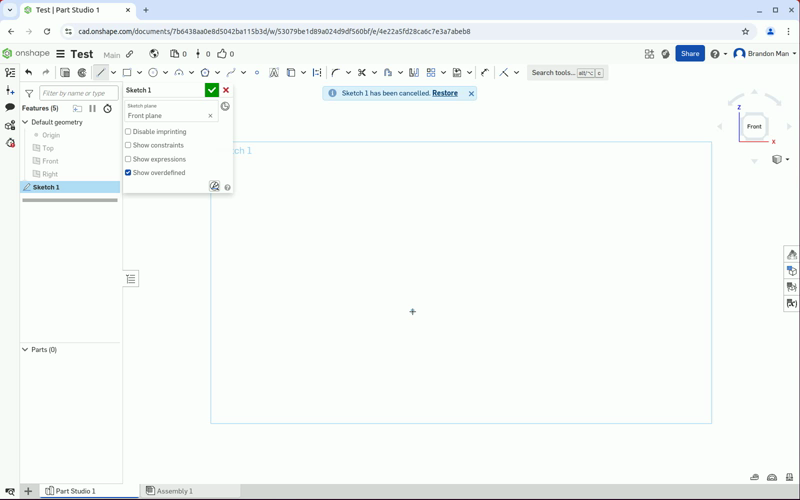
key_down(shift)
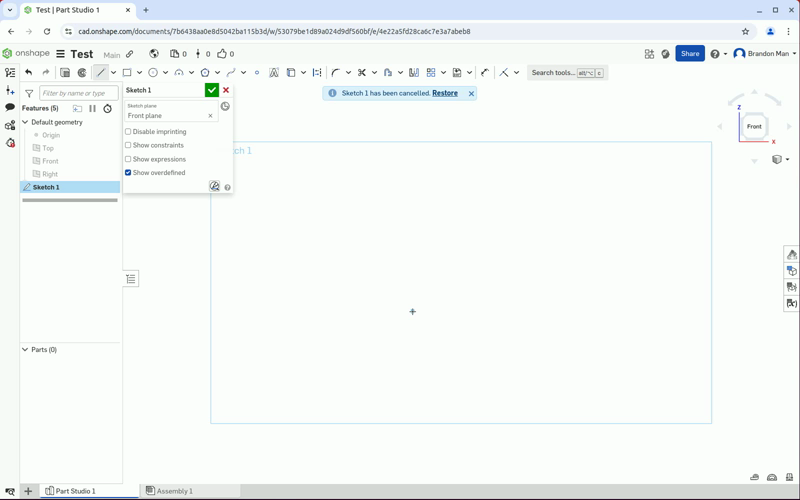
mouse_move(497, 311)
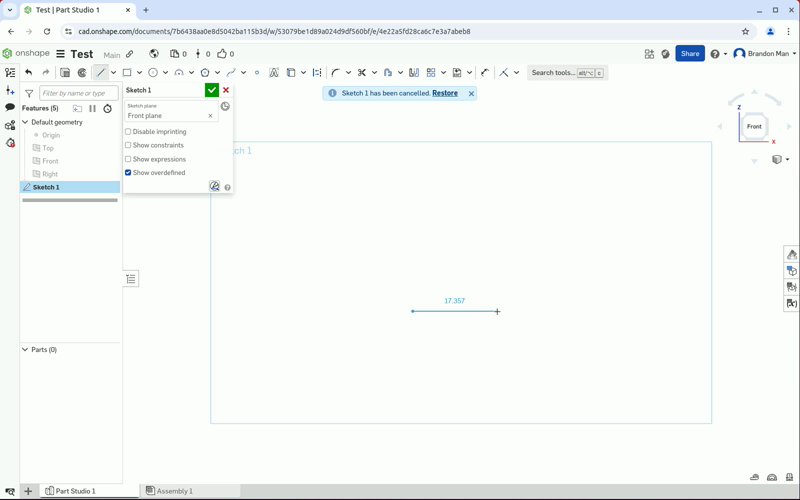
click(497, 311)
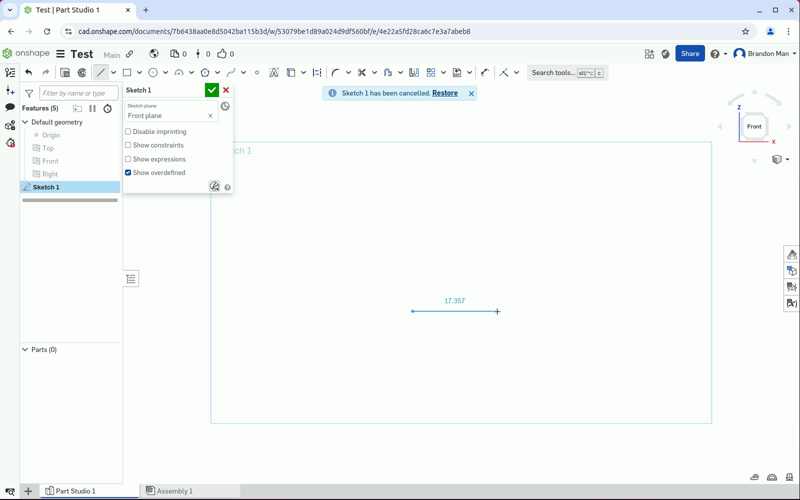
key_up(shift)
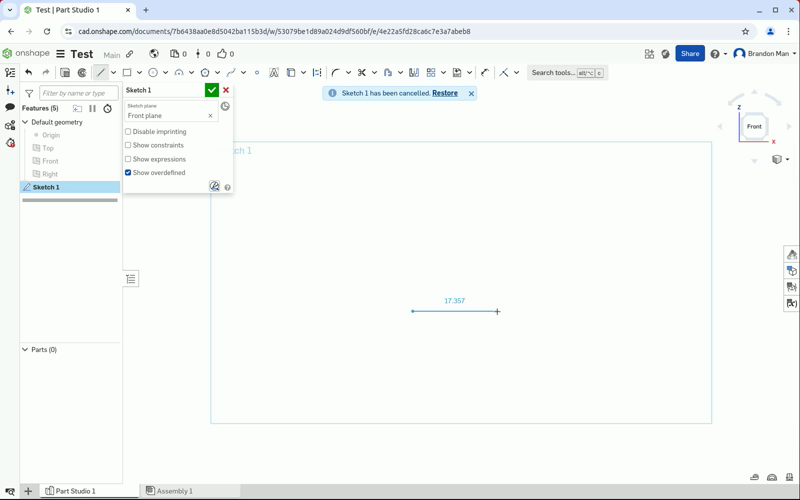
key_down(shift)
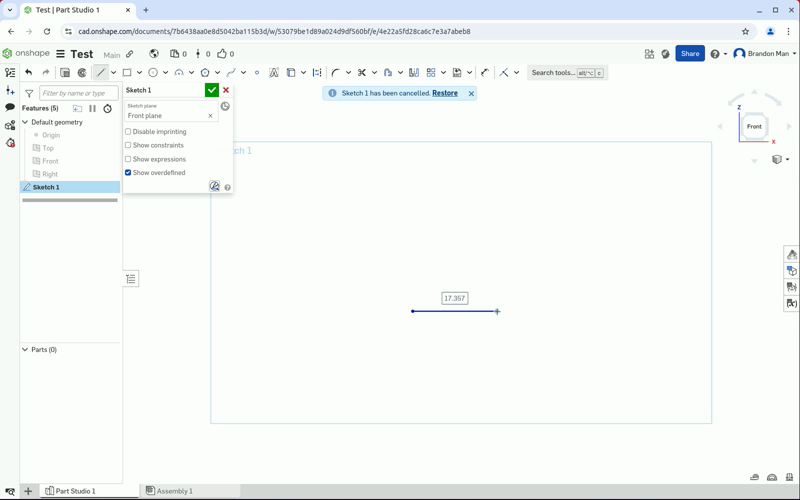
mouse_move(497, 170)
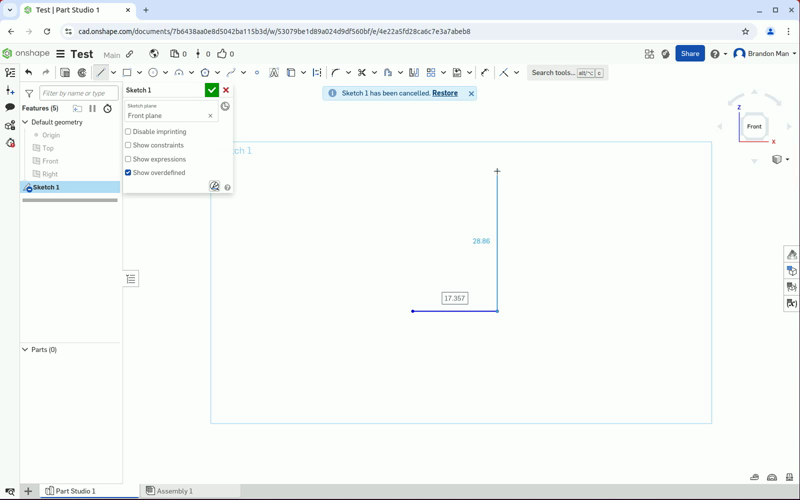
click(497, 170)
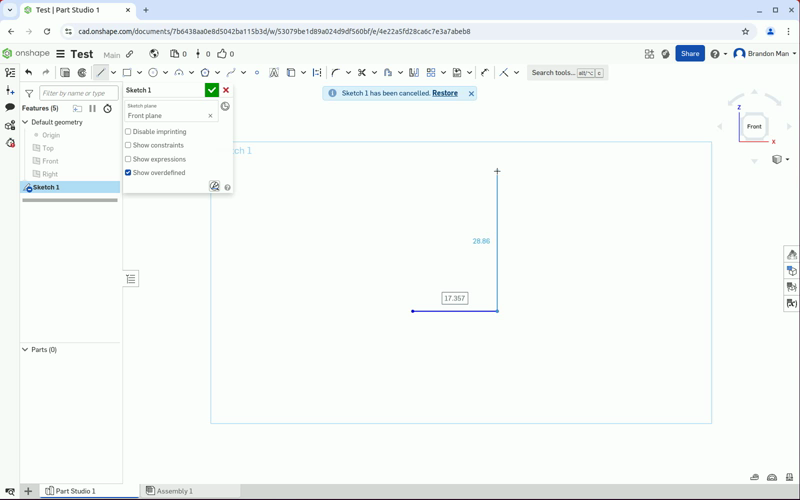
key_up(shift)
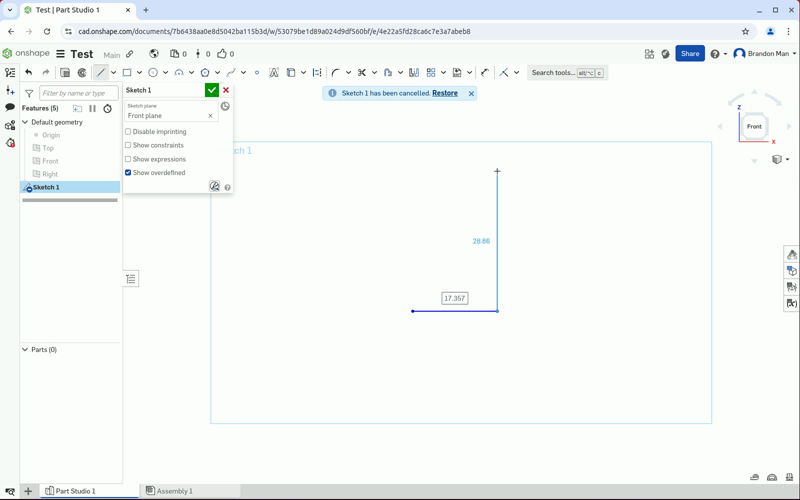
key_down(shift)
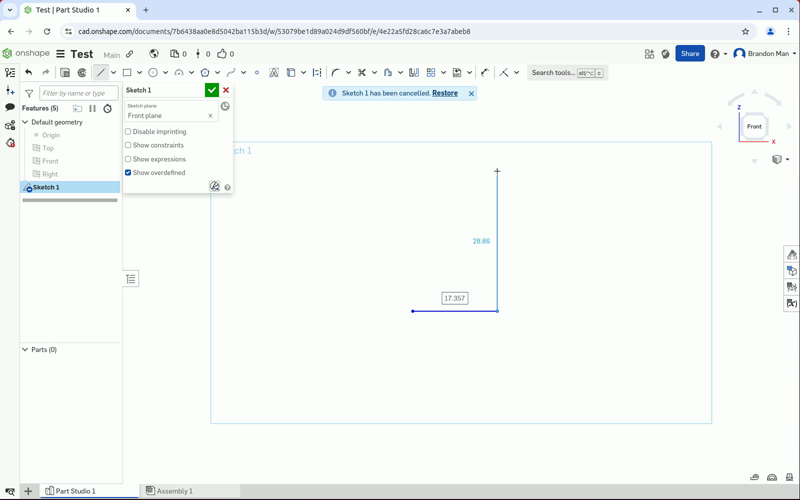
mouse_move(412, 170)
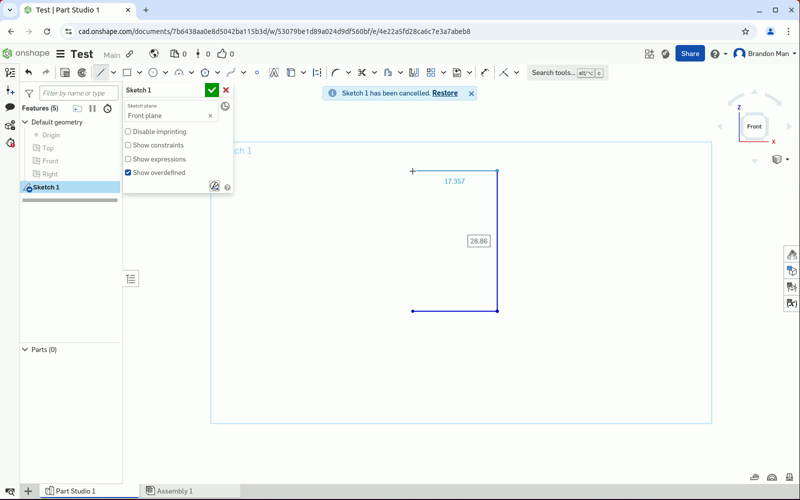
click(412, 170)
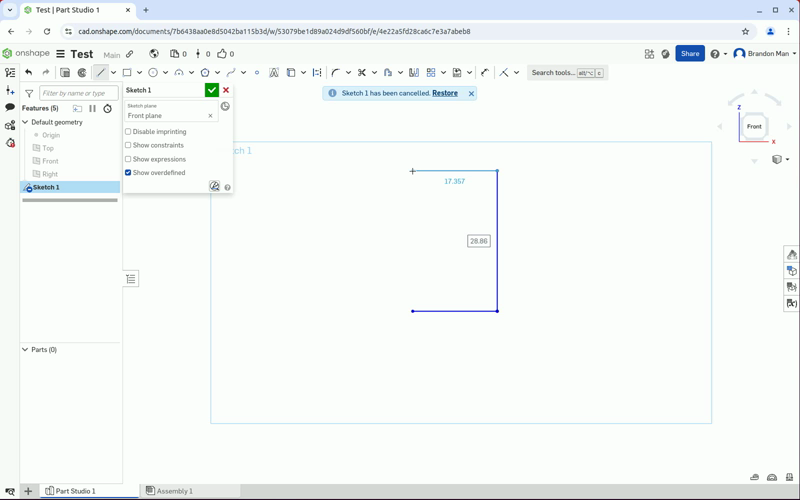
key_up(shift)
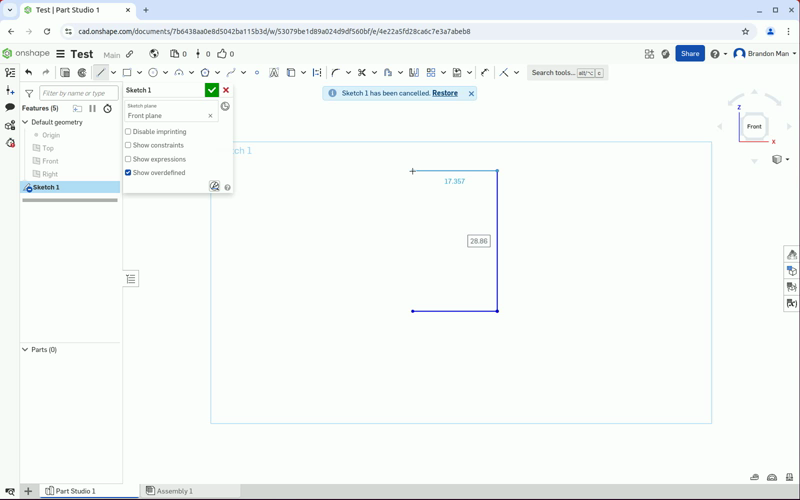
key_down(shift)
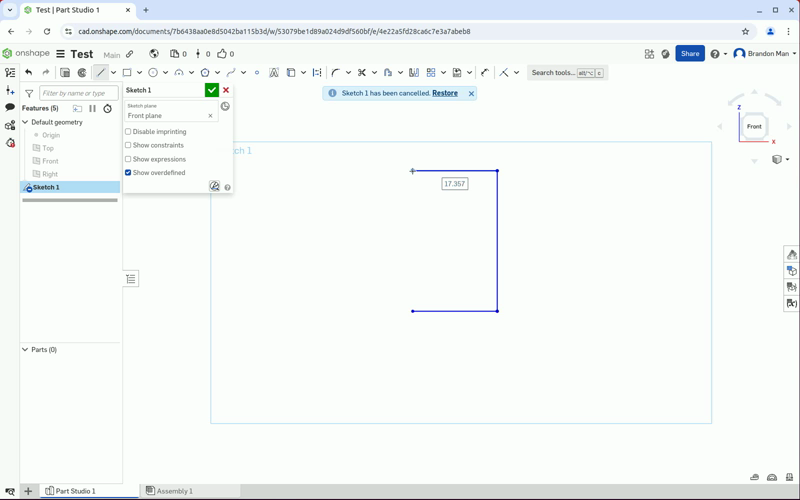
mouse_move(412, 311)
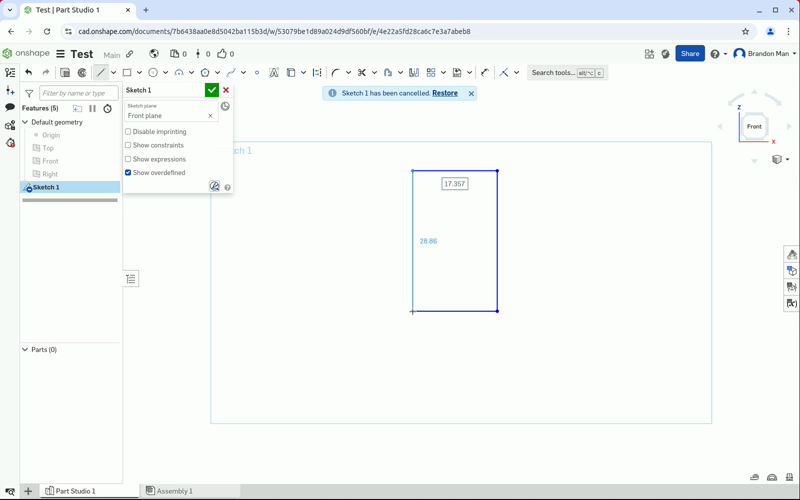
key_up(shift)
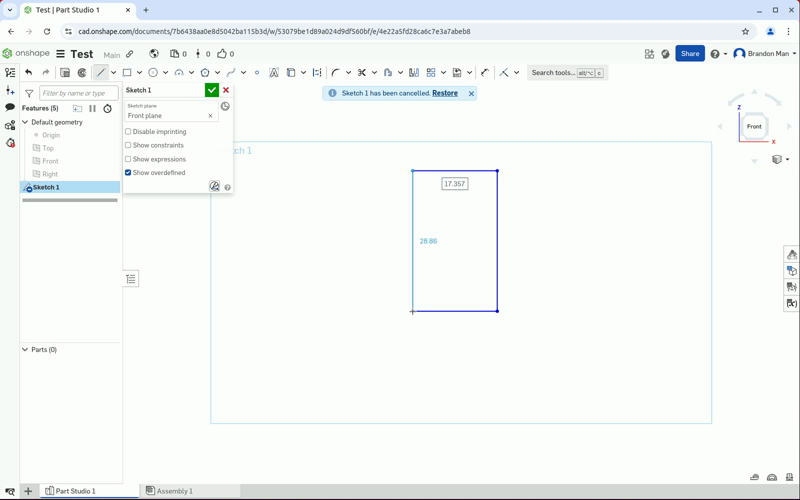
click(412, 311)
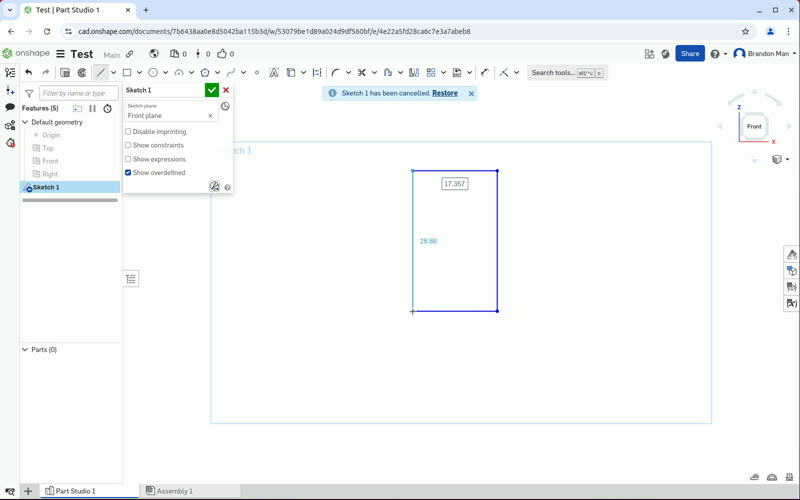
key(esc)
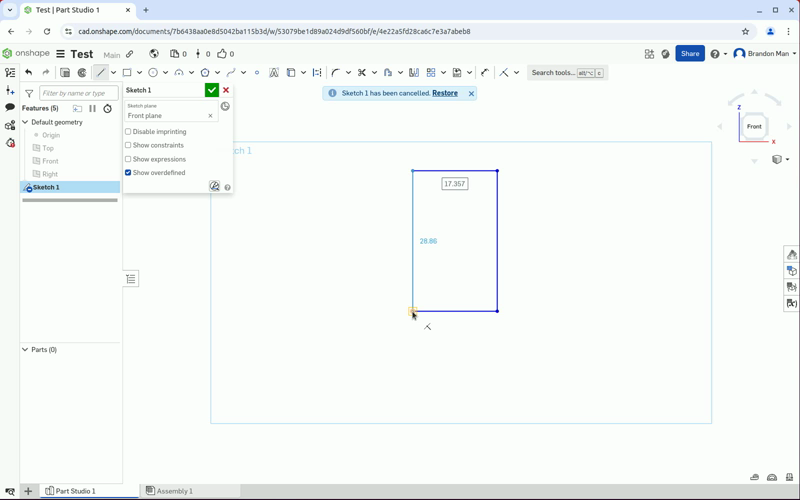
mouse_move(480, 263)
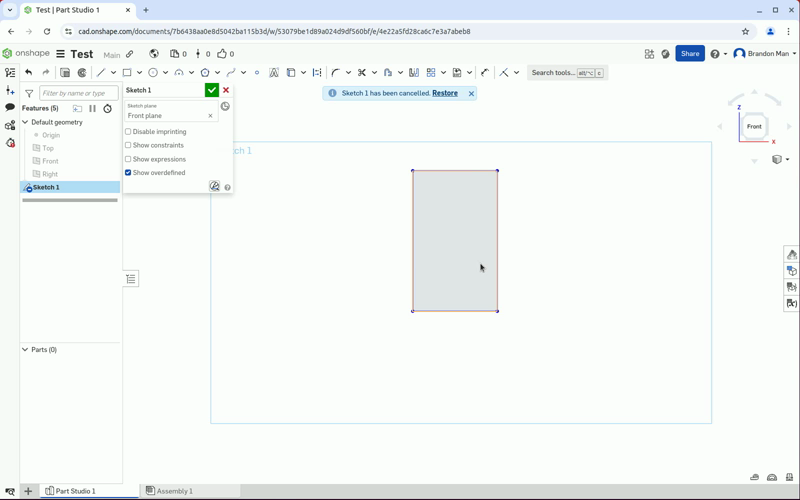
click(480, 263)
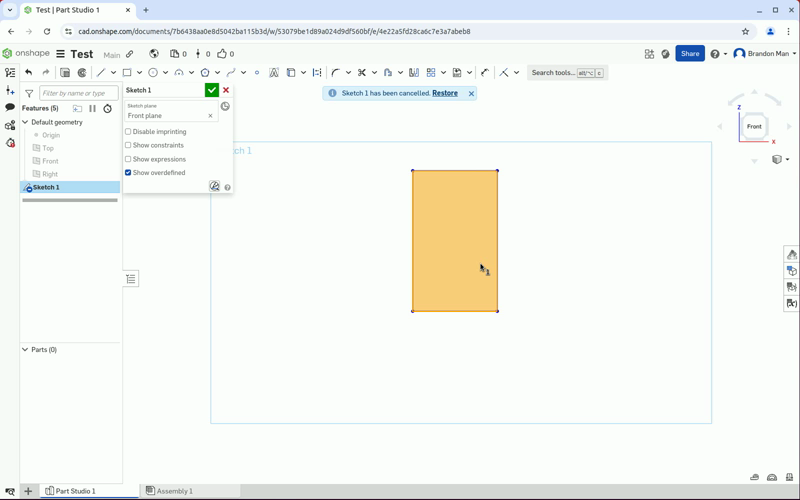
mouse_move(73, 352)
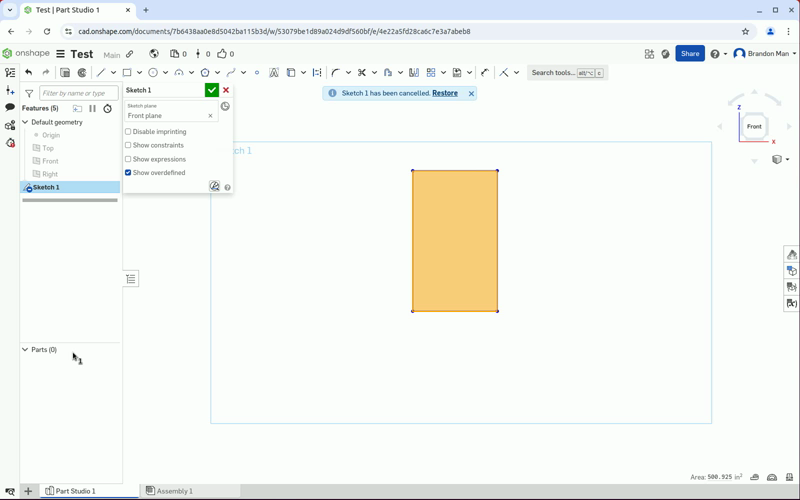
key(shift+y)
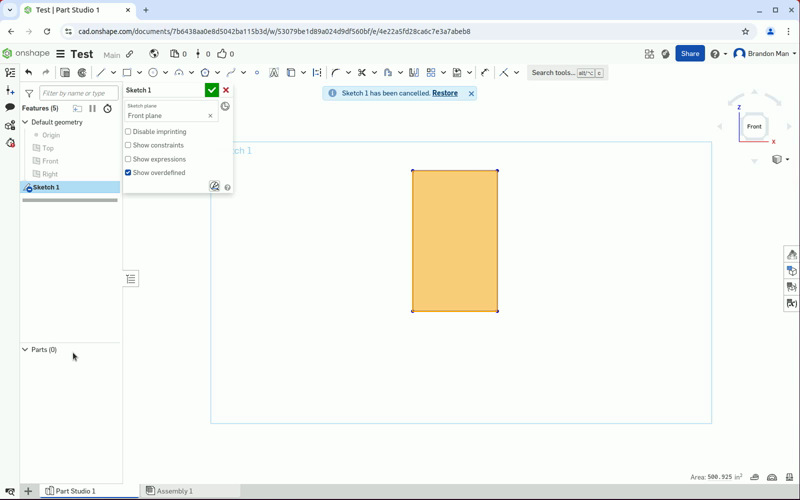
key(shift+e)
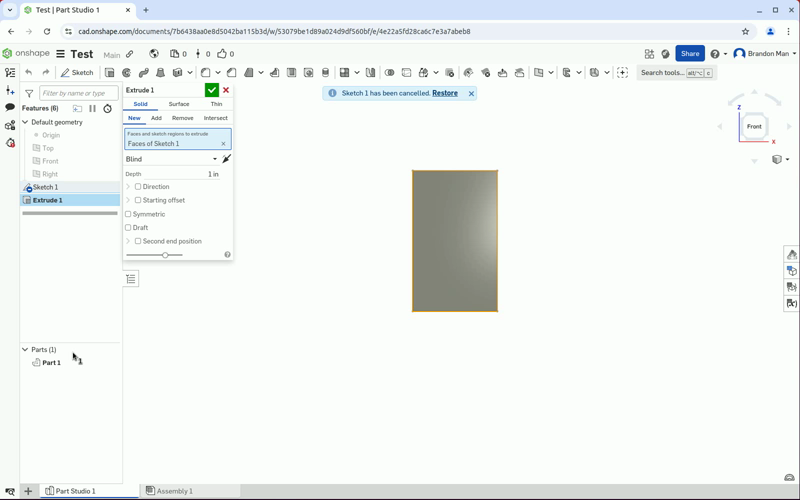
mouse_move(143, 106)
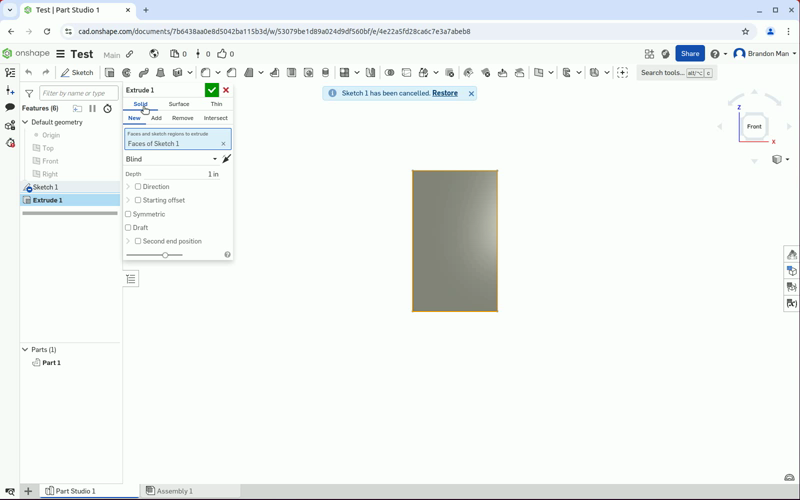
click(143, 106)
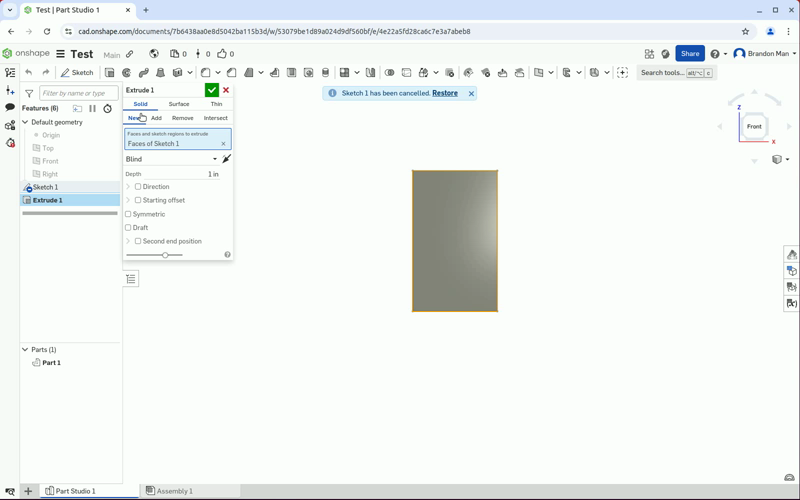
mouse_move(137, 120)
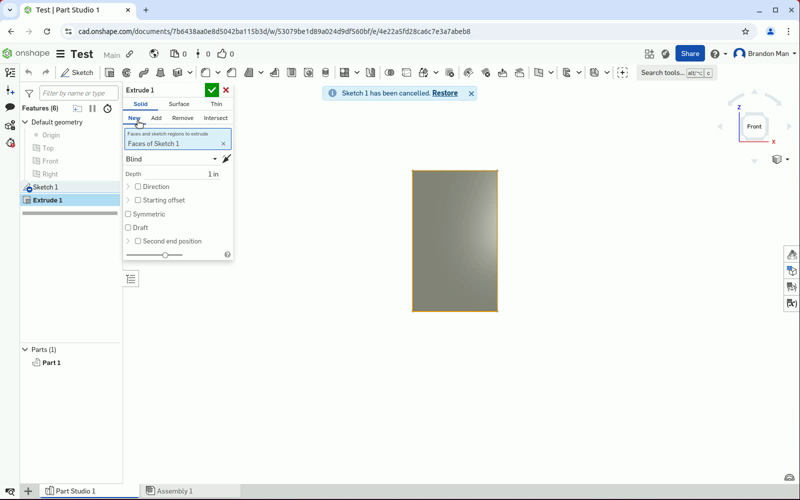
click(137, 120)
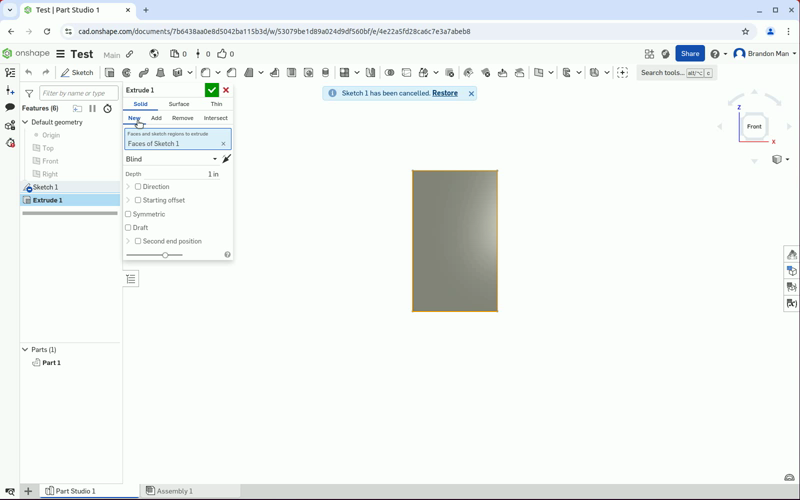
key(tab, 4)
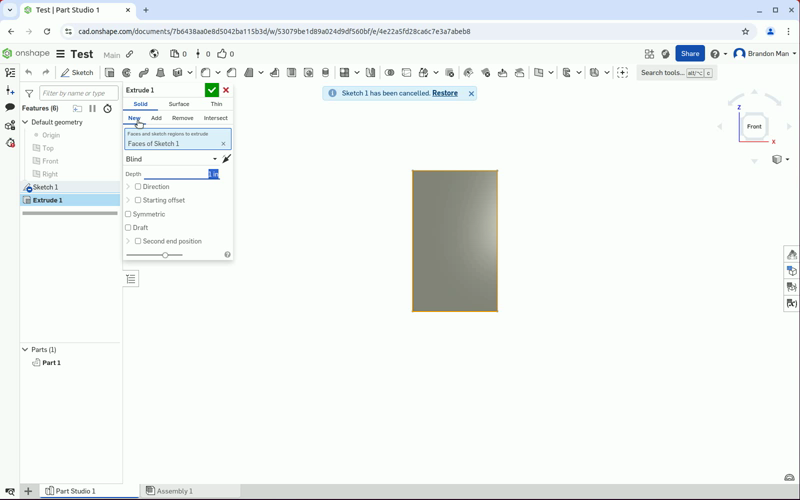
text(17.331)
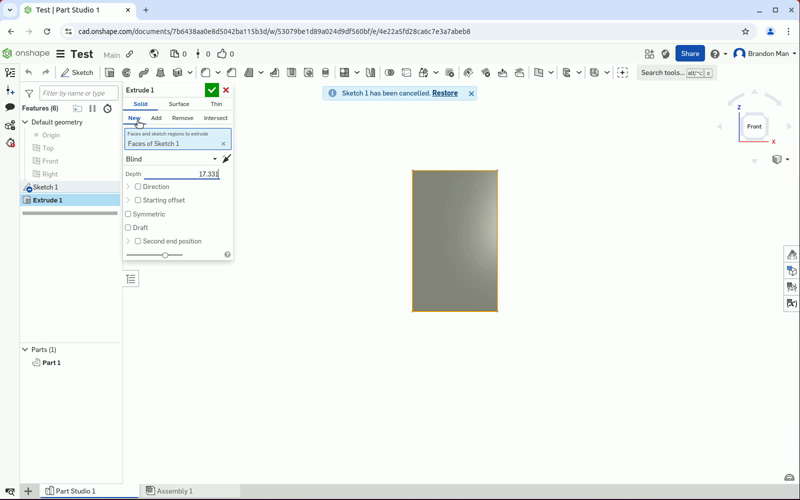
key(enter)
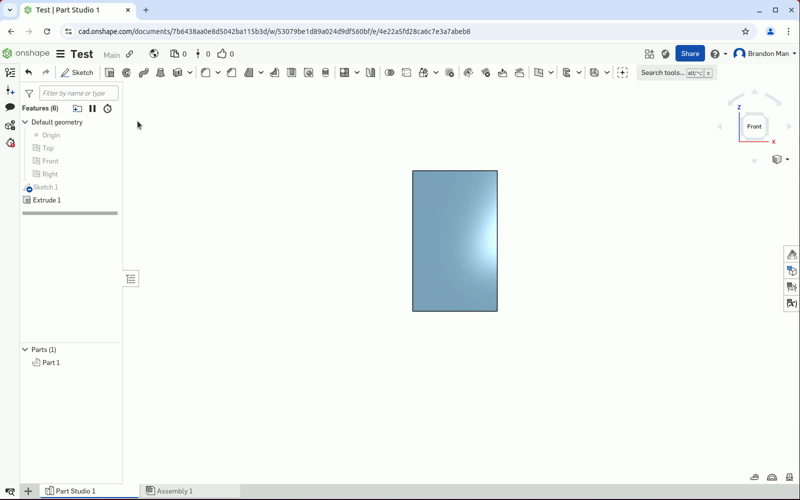
key(shift+h)
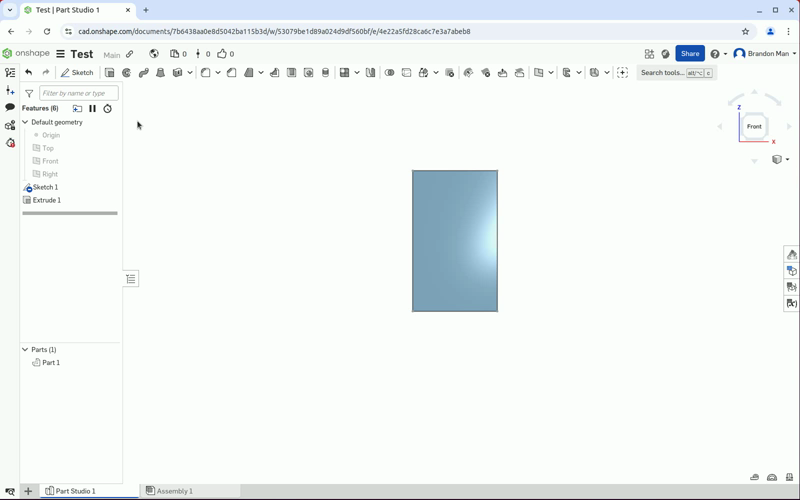
key(shift+h)
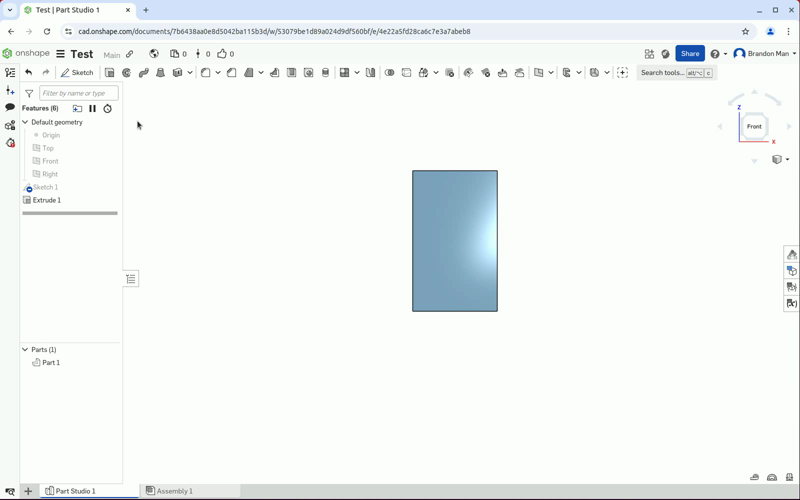
mouse_move(73, 189)
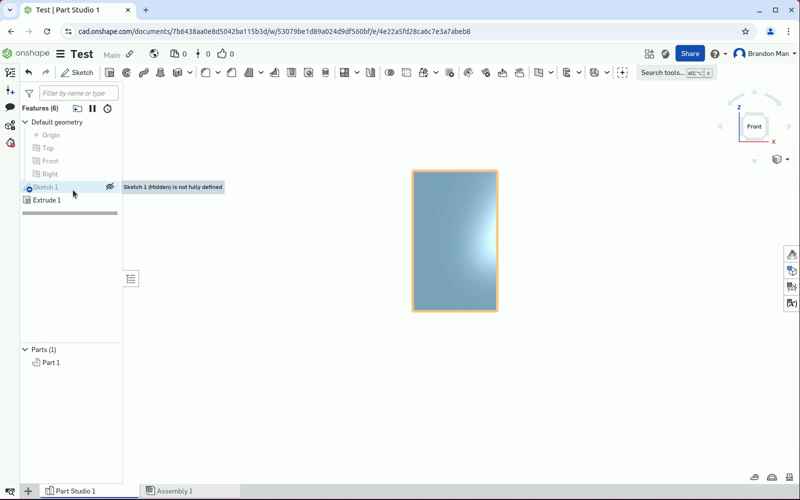
click(73, 189)
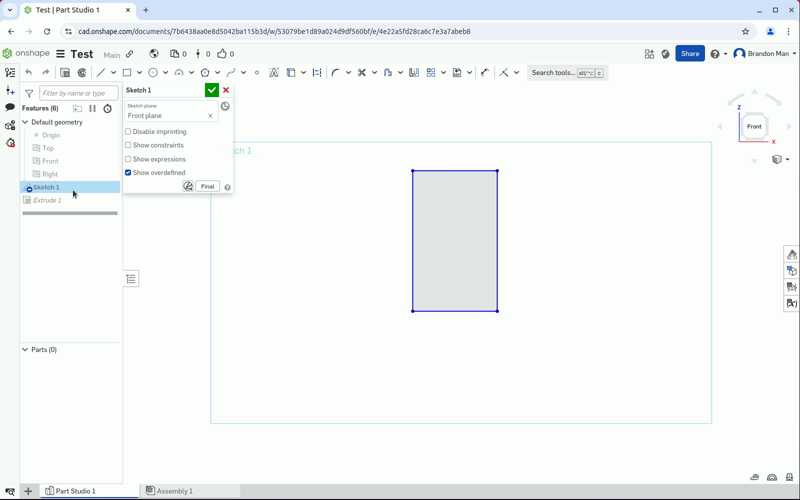
mouse_move(229, 92)
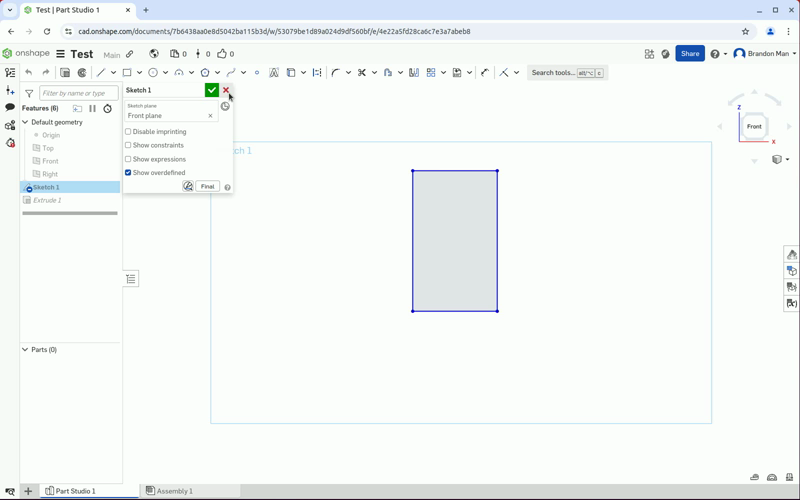
click(229, 92)
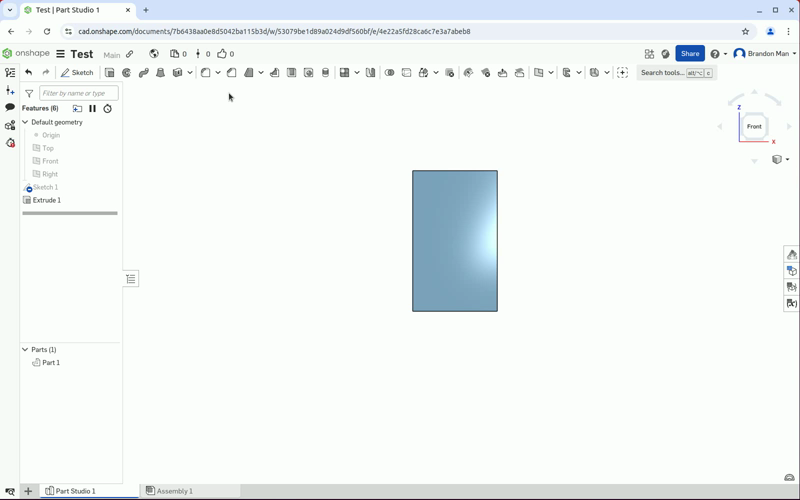
mouse_move(73, 352)
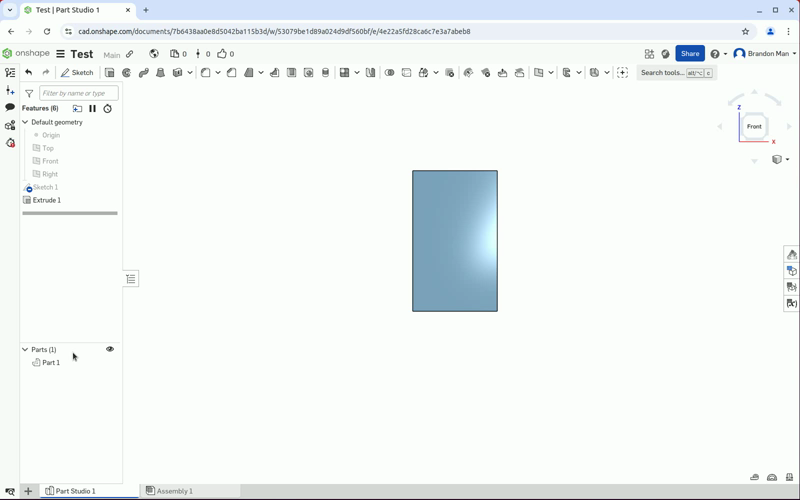
key(y)
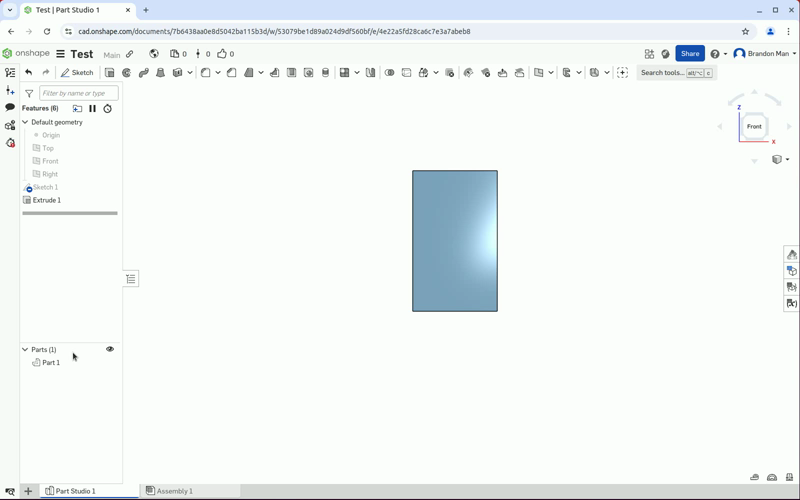
key(shift+p)
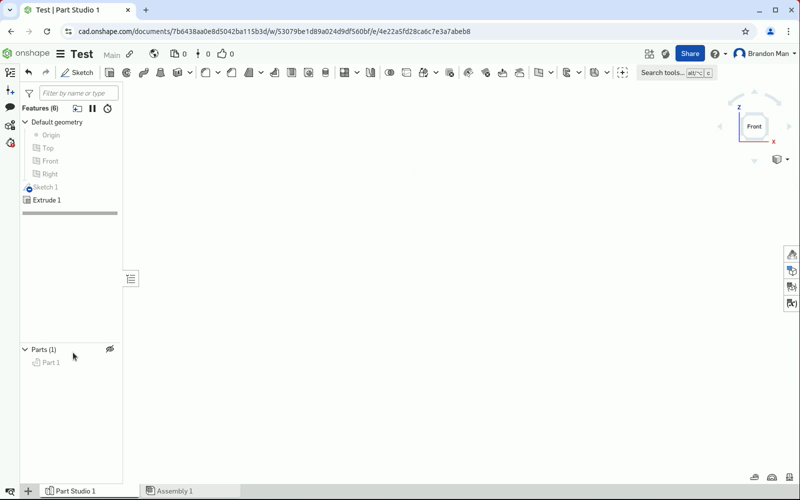
key(space)
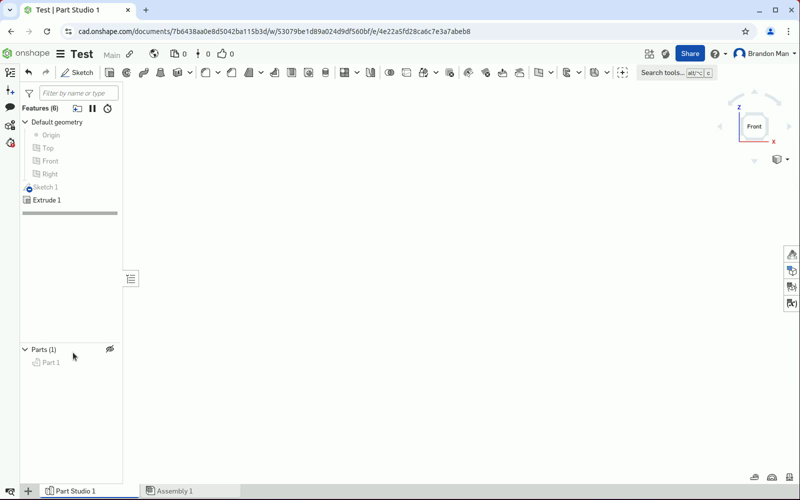
key_down(shift)
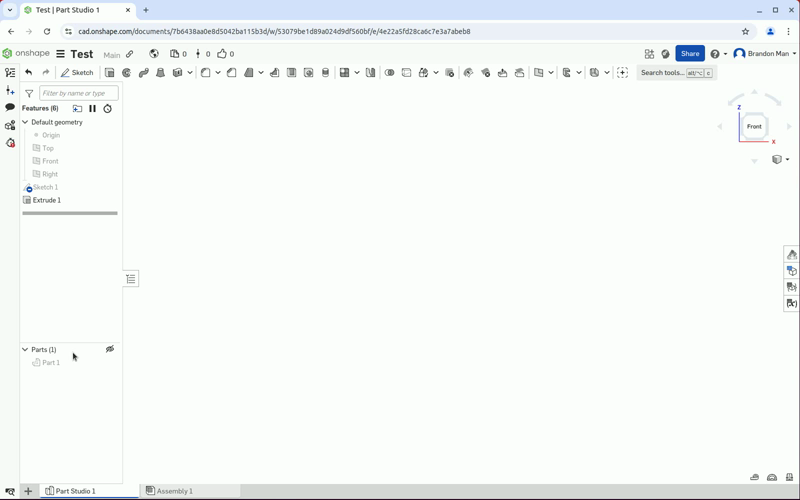
key(down)
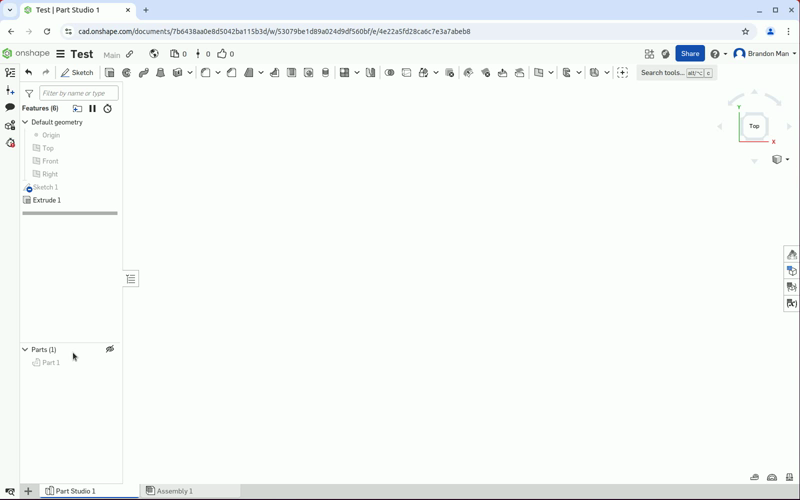
key_up(shift)
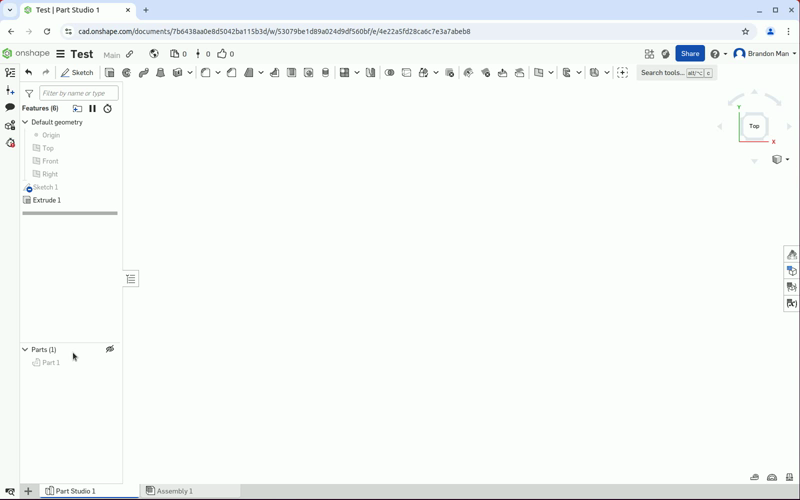
mouse_move(73, 352)
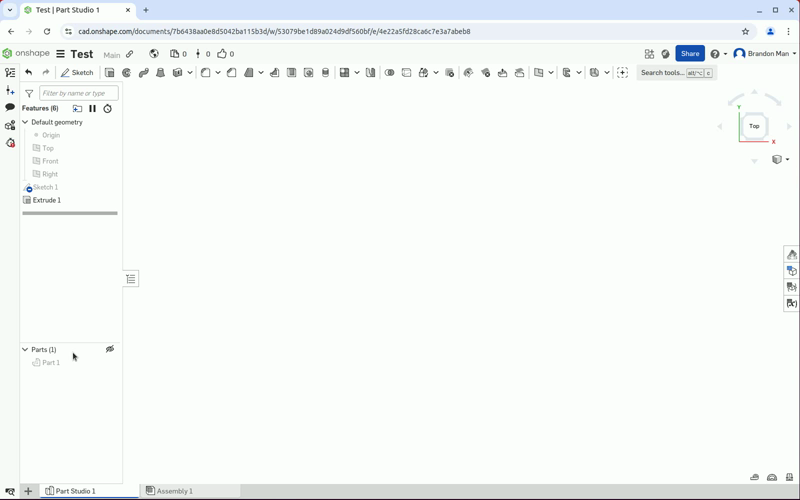
key(shift+y)
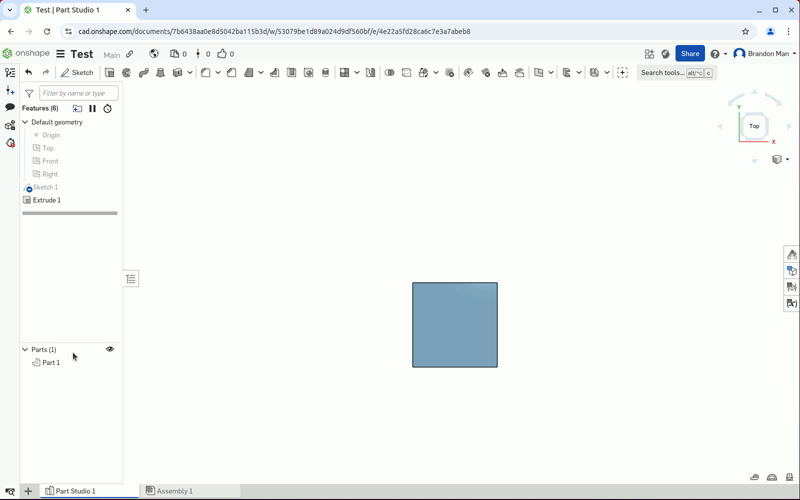
mouse_move(541, 75)
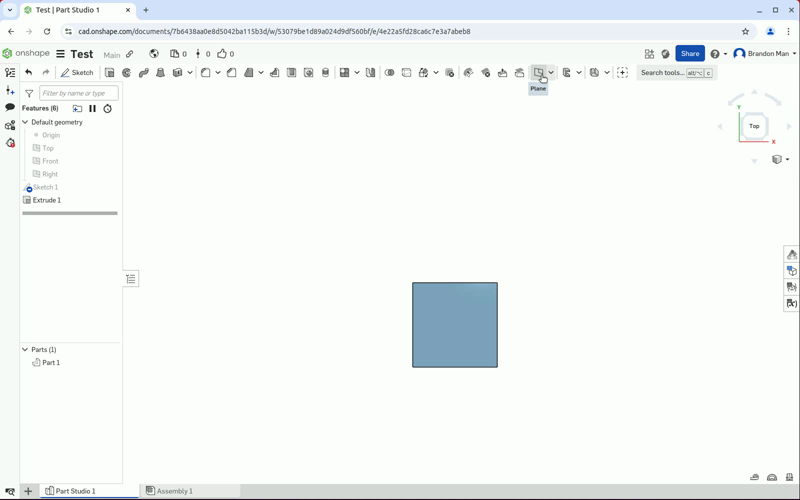
click(541, 75)
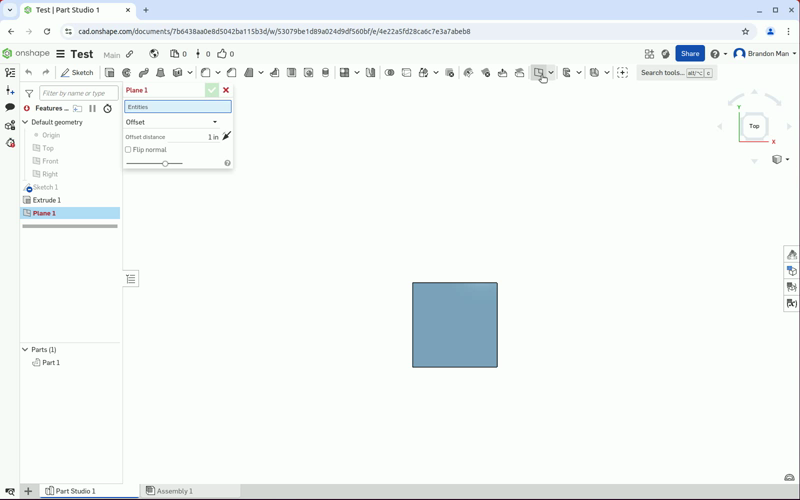
mouse_move(73, 150)
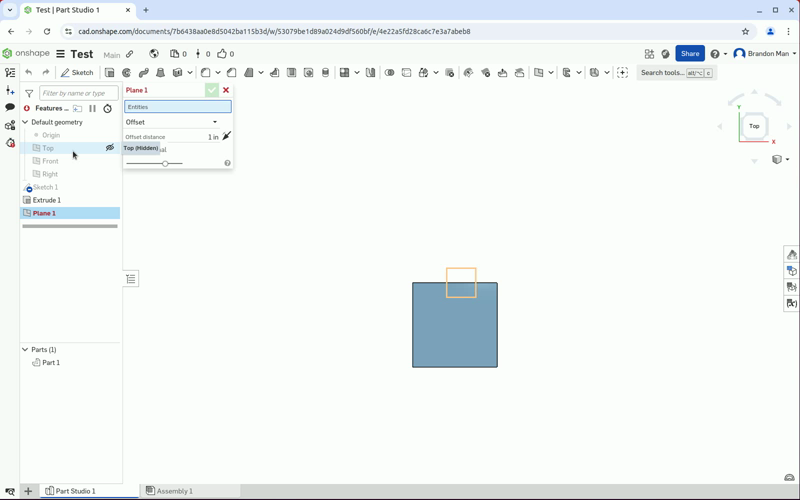
click(73, 150)
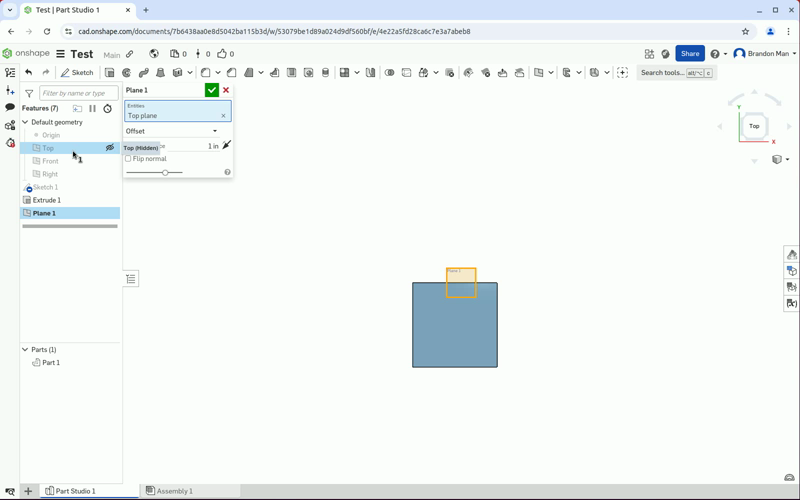
key(tab, 2)
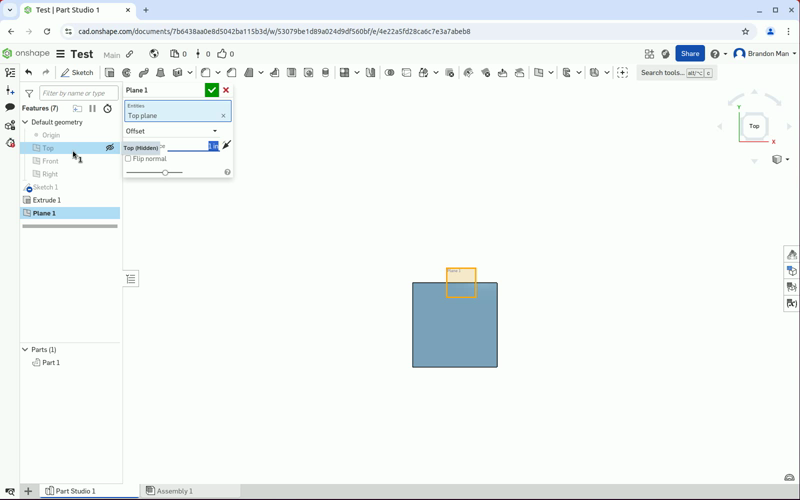
text(23.108)
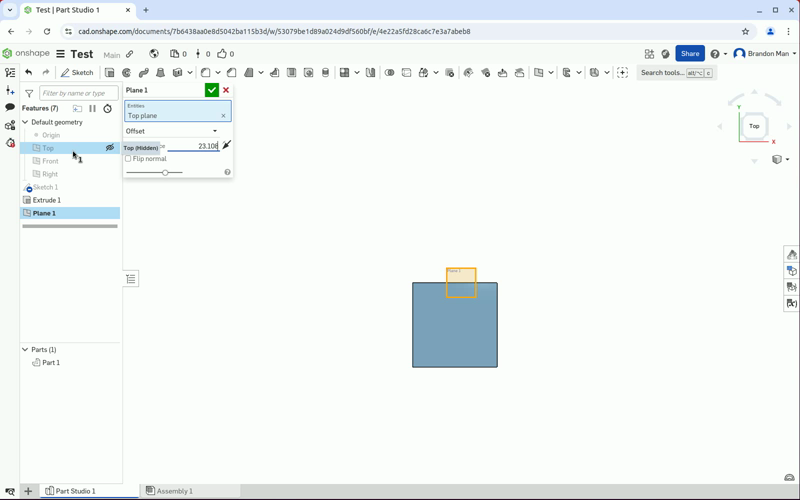
key(enter, 2)
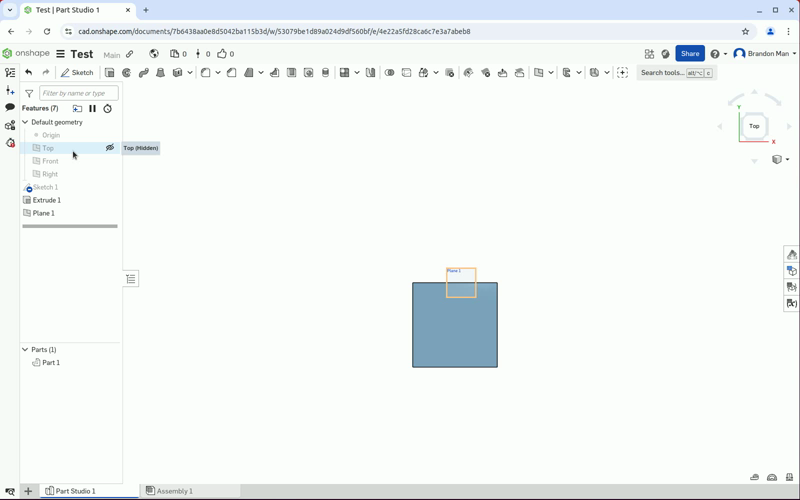
key(shift+s)
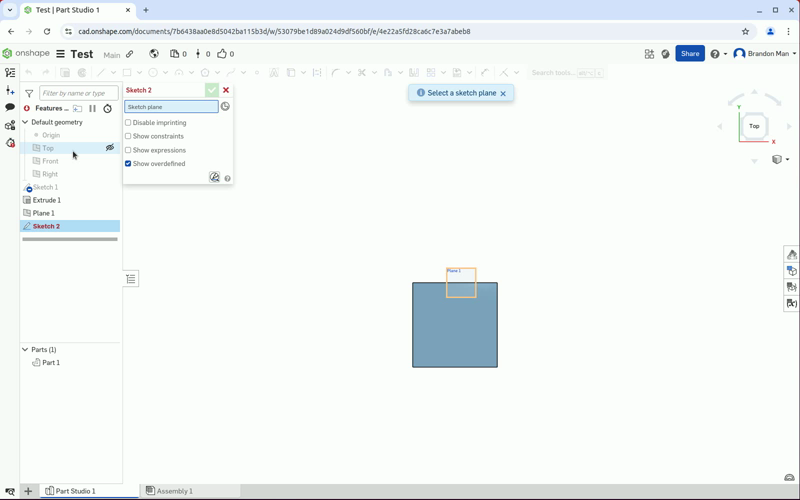
mouse_move(73, 215)
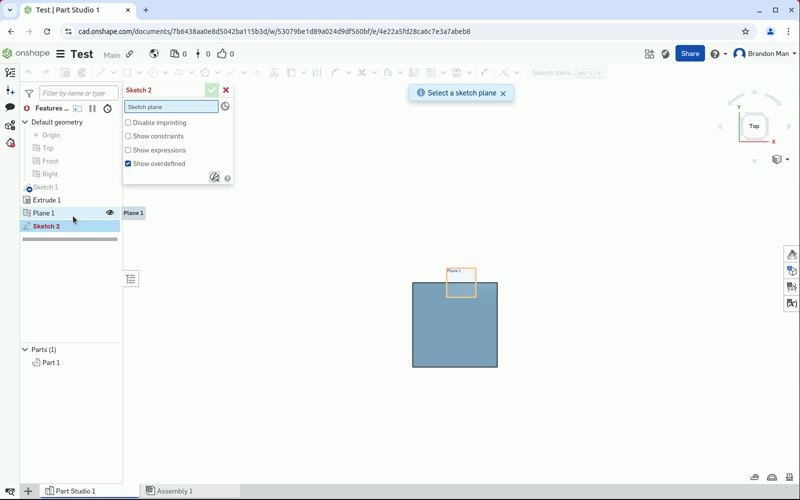
click(73, 215)
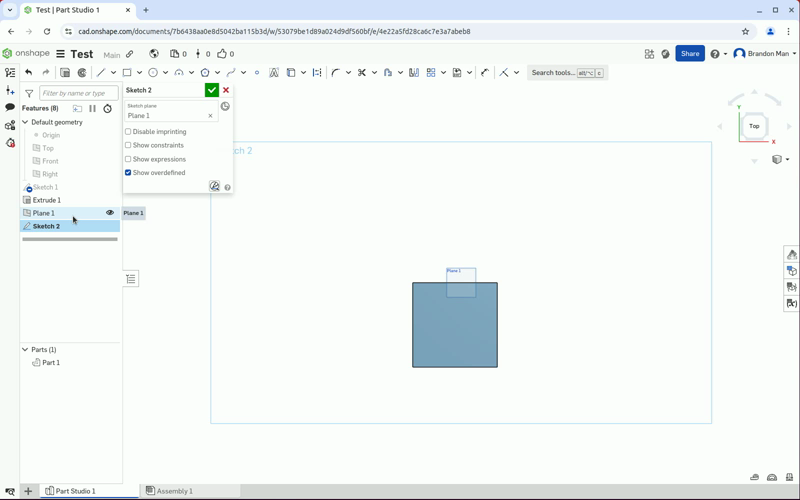
mouse_move(73, 352)
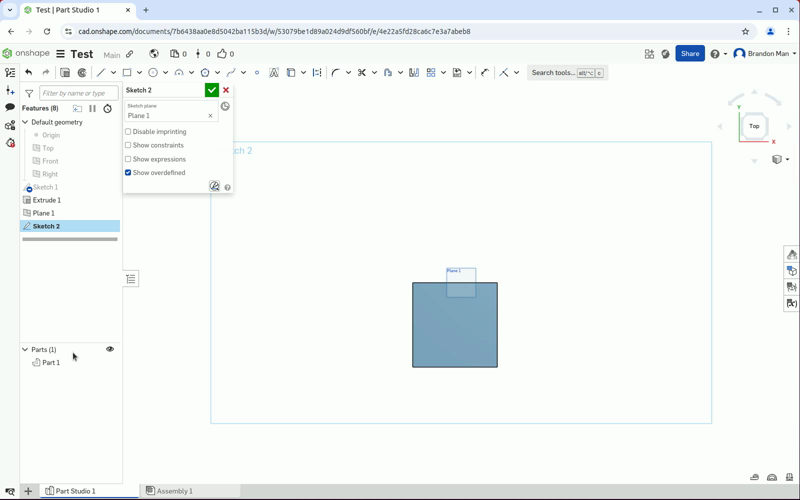
key(y)
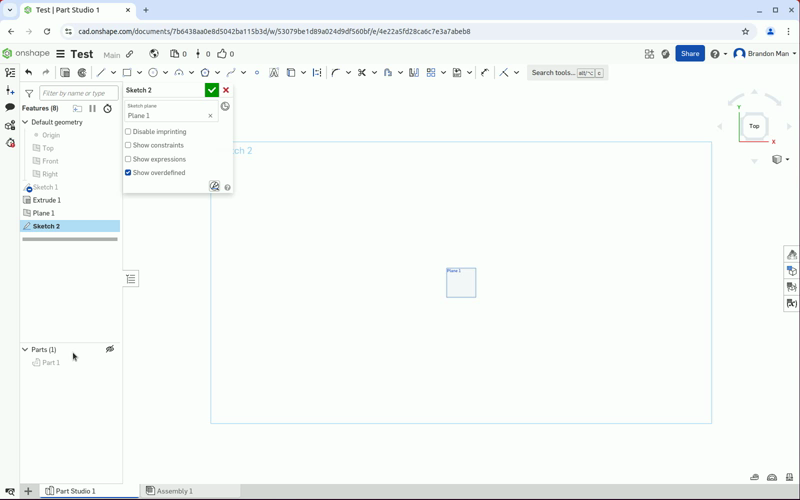
key(l)
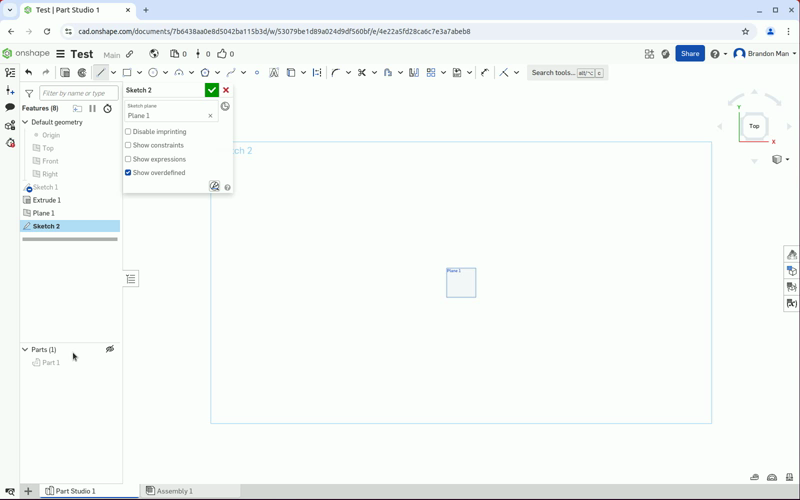
key_down(shift)
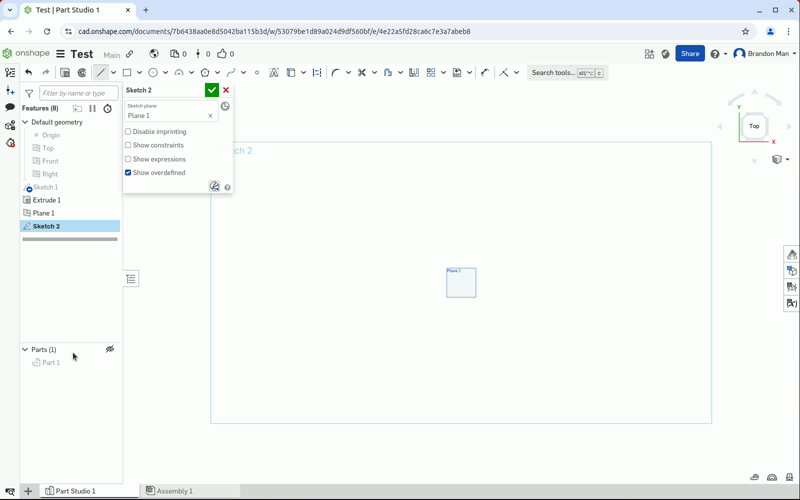
mouse_move(419, 360)
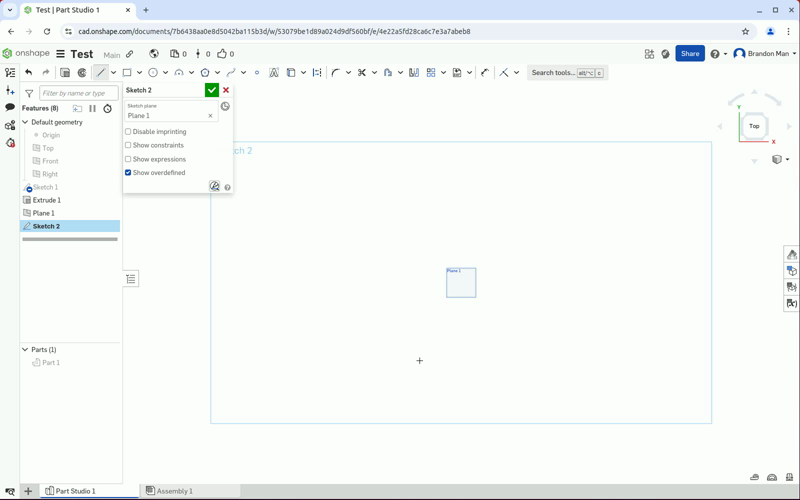
click(419, 360)
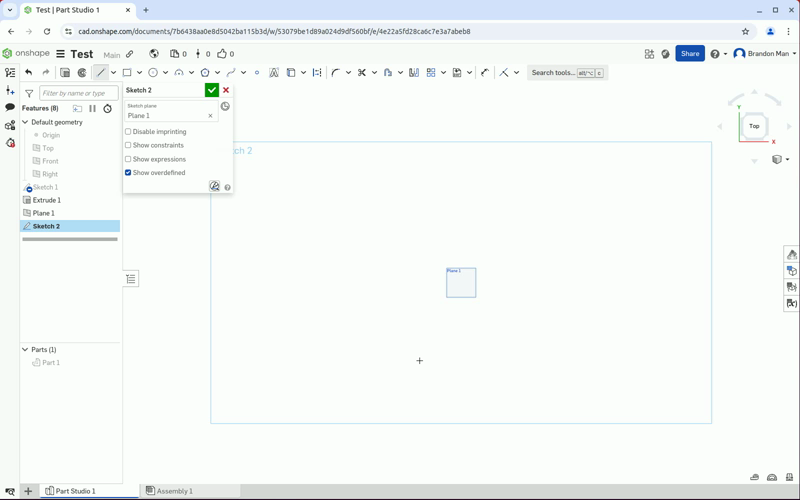
key_up(shift)
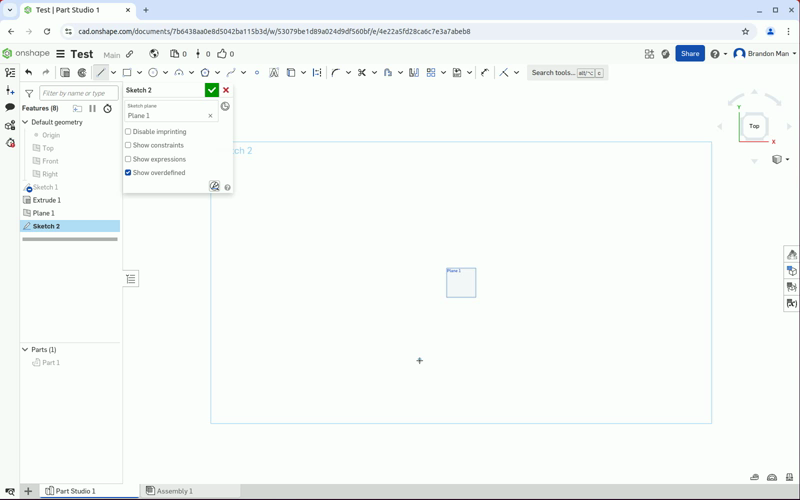
key_down(shift)
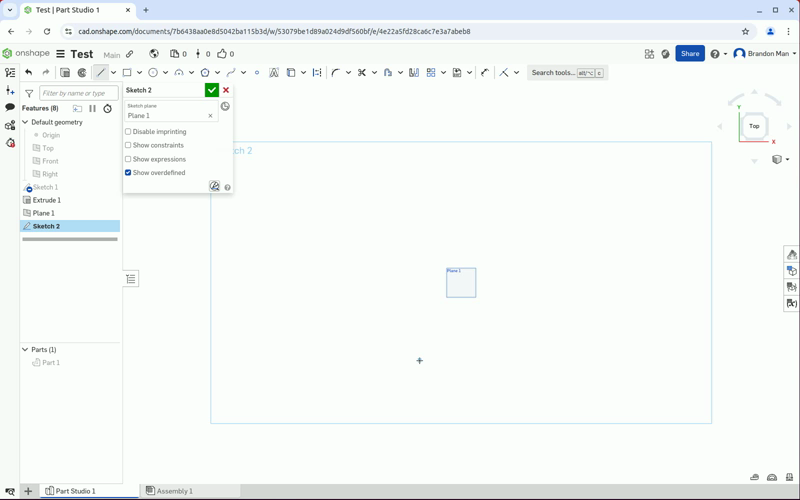
mouse_move(490, 360)
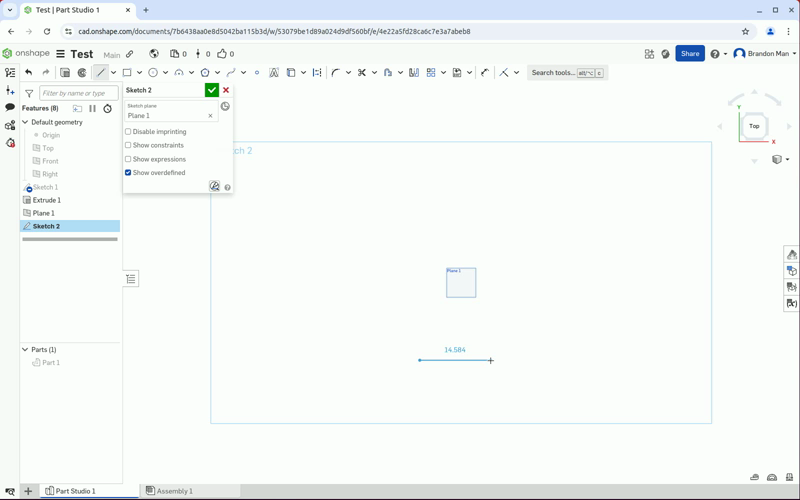
click(490, 360)
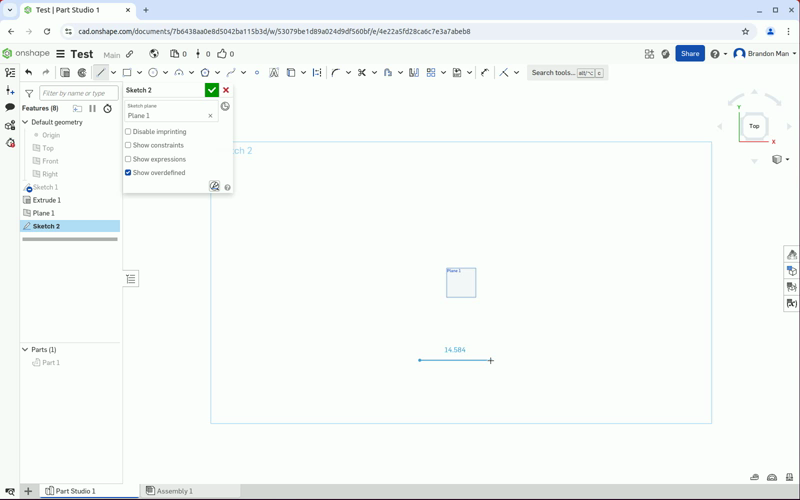
key_up(shift)
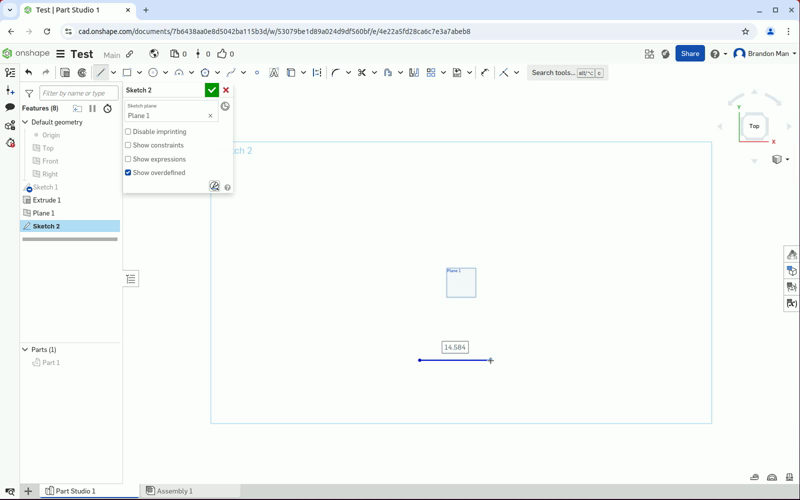
key_down(shift)
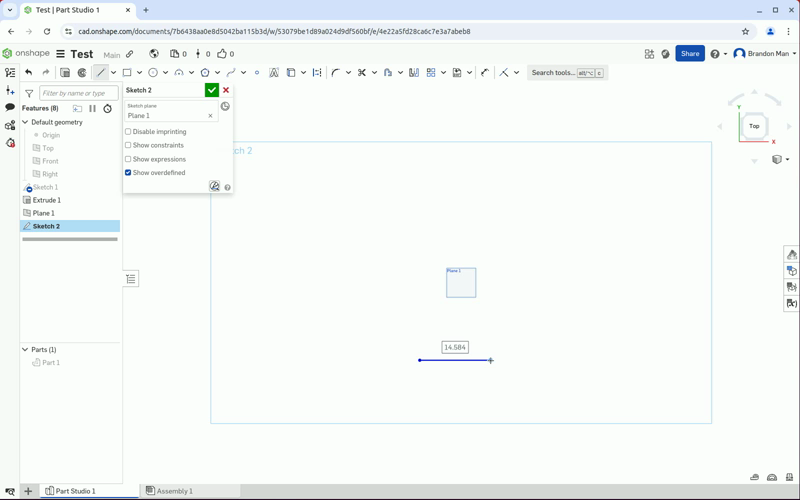
mouse_move(490, 289)
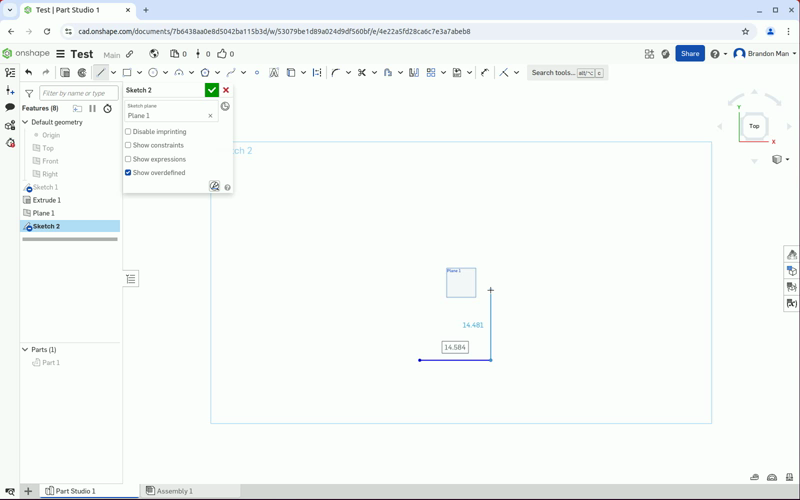
click(490, 289)
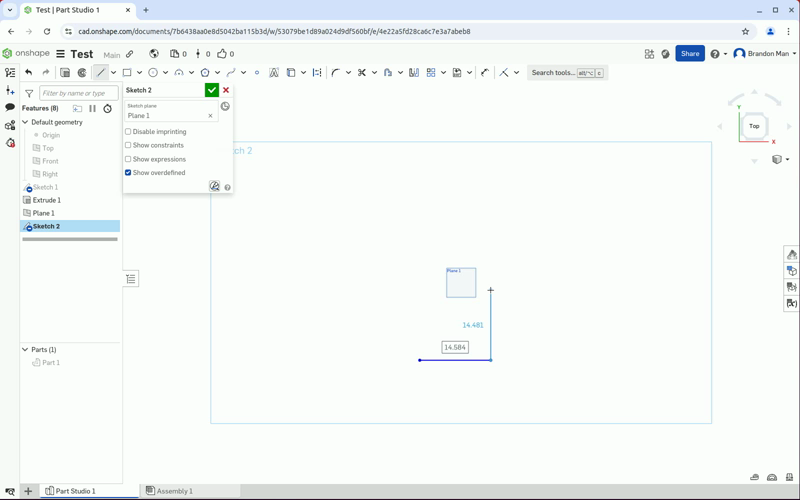
key_up(shift)
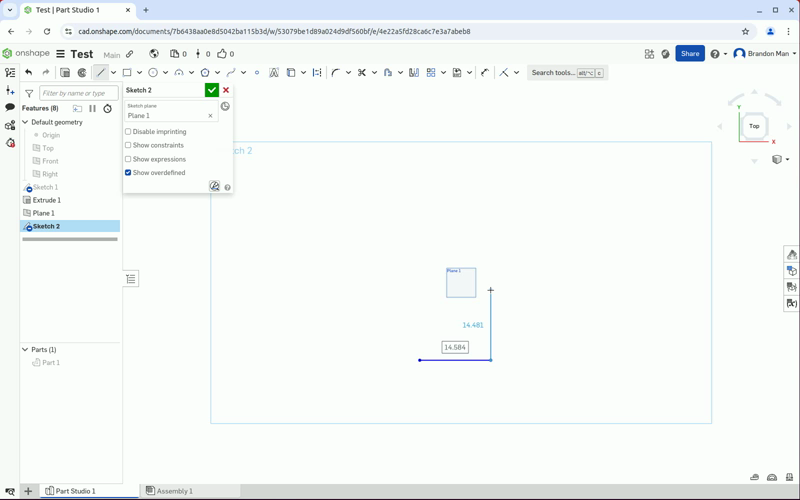
key_down(shift)
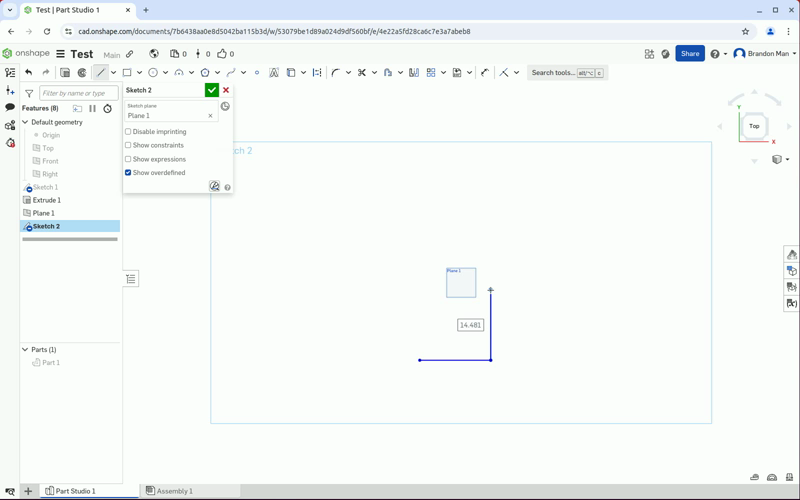
mouse_move(419, 289)
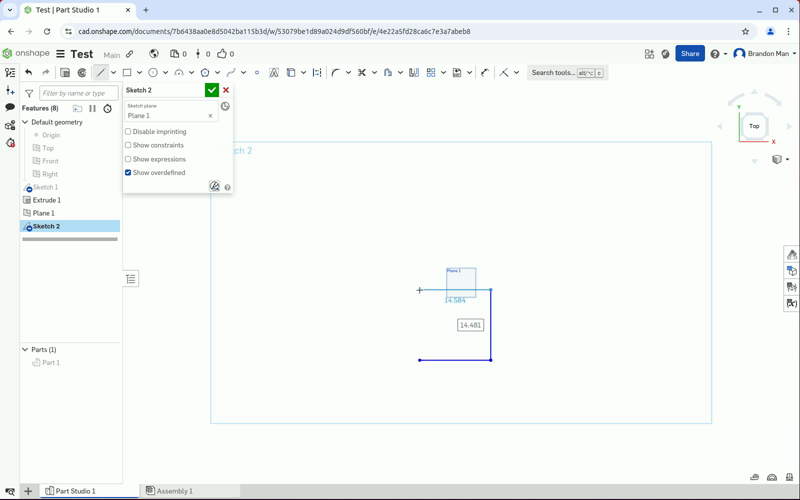
click(419, 289)
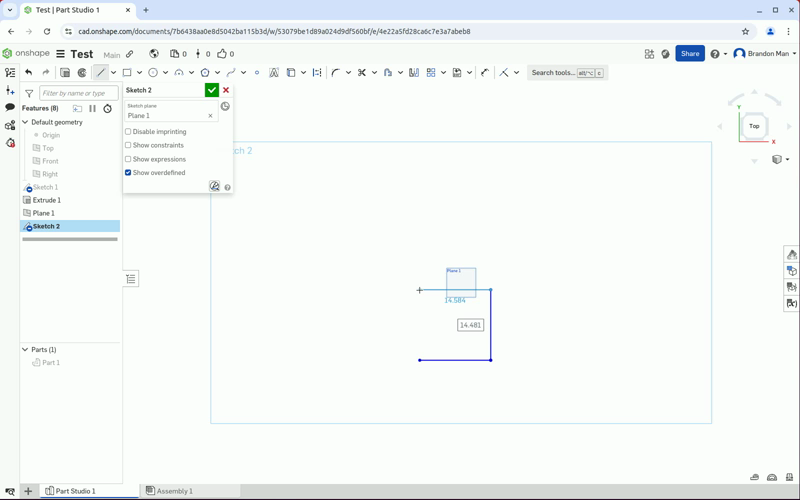
key_up(shift)
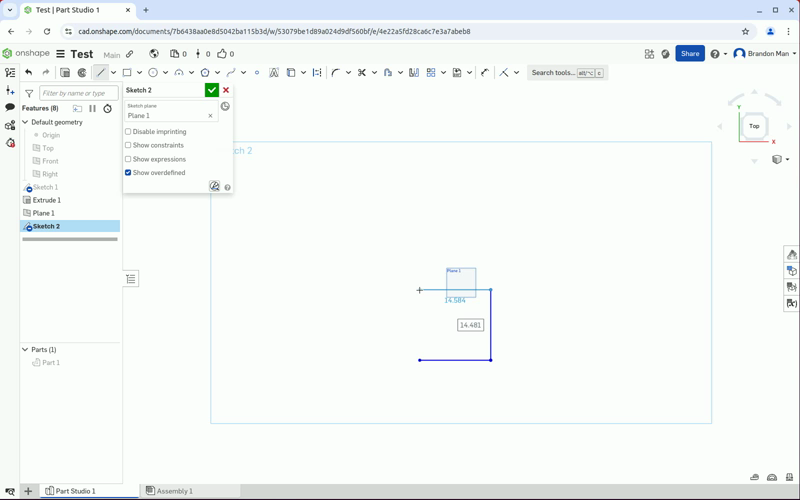
key_down(shift)
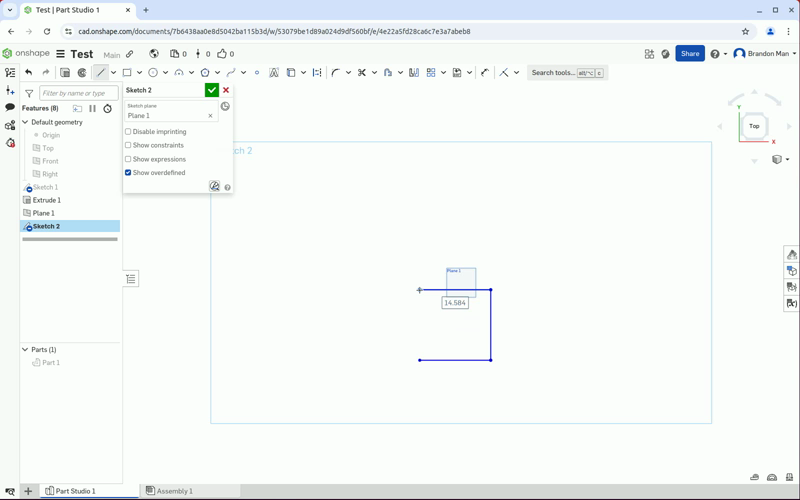
mouse_move(419, 360)
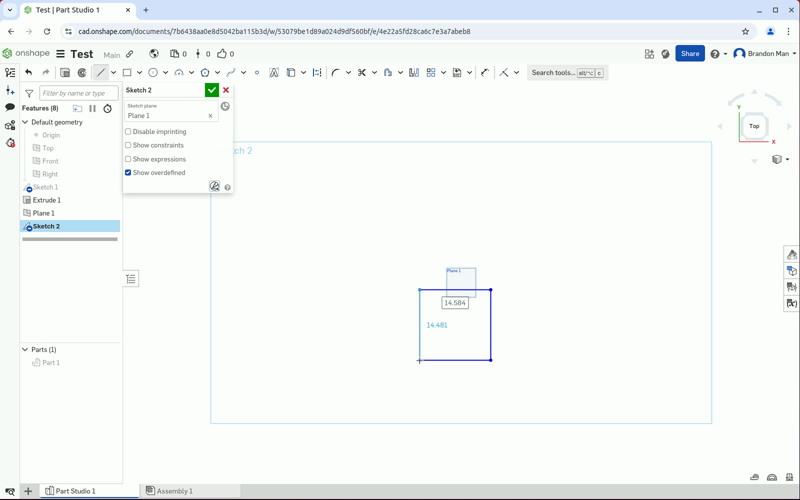
key_up(shift)
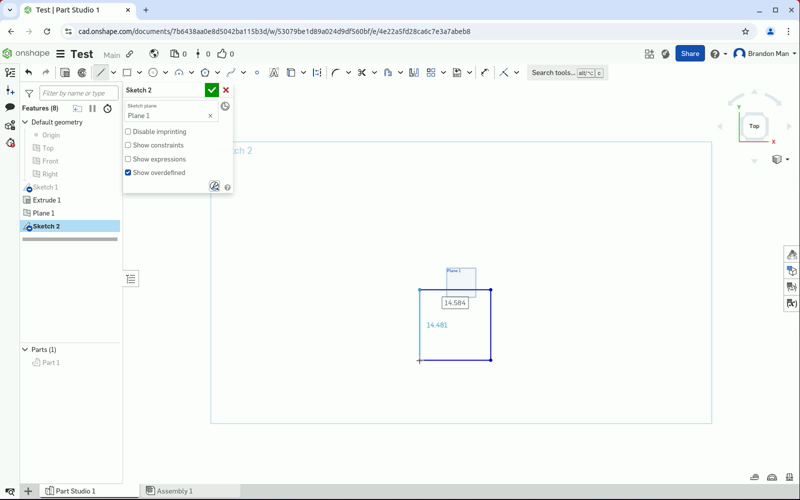
click(419, 360)
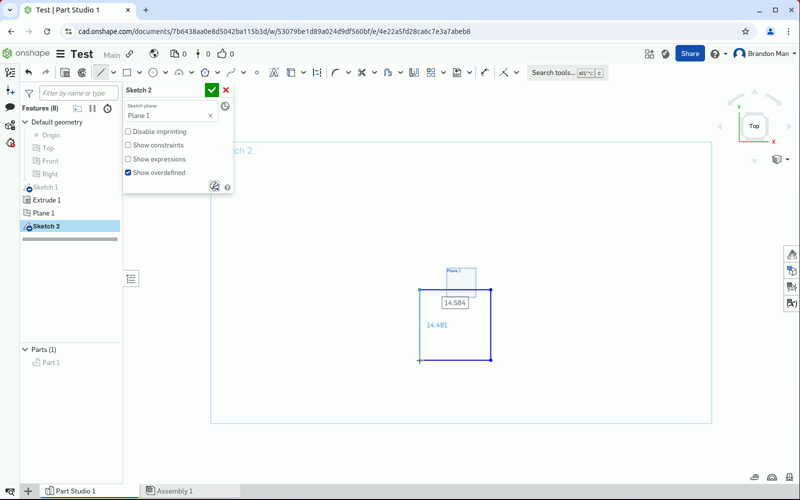
key(esc)
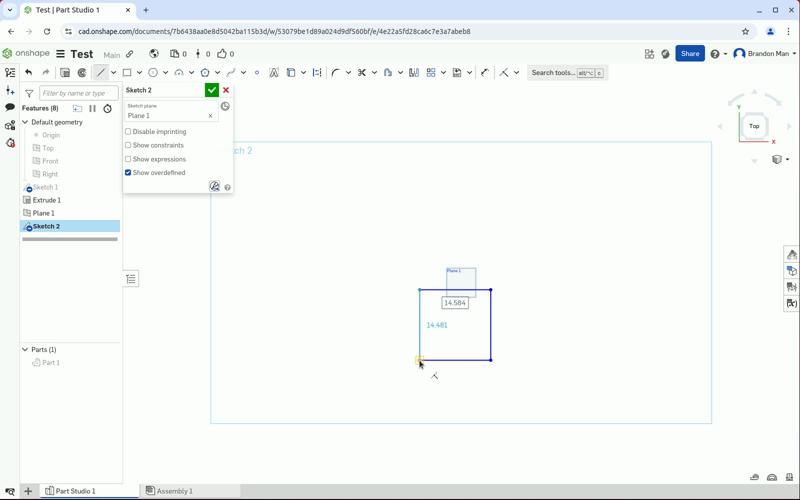
mouse_move(461, 345)
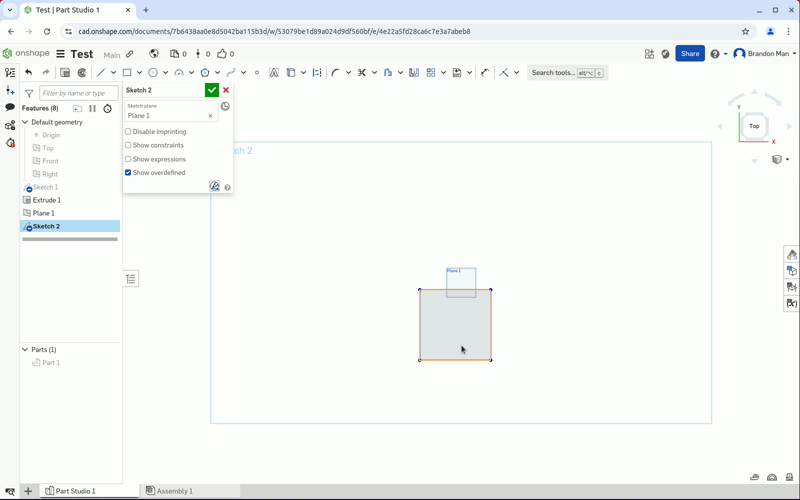
click(461, 345)
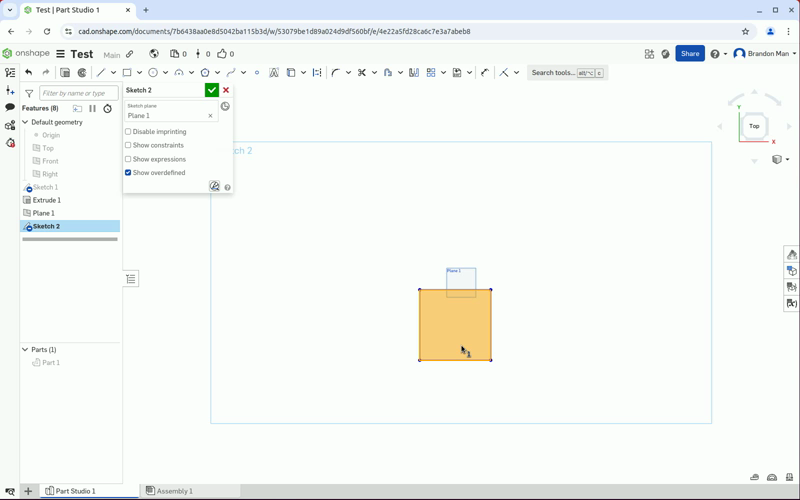
mouse_move(73, 352)
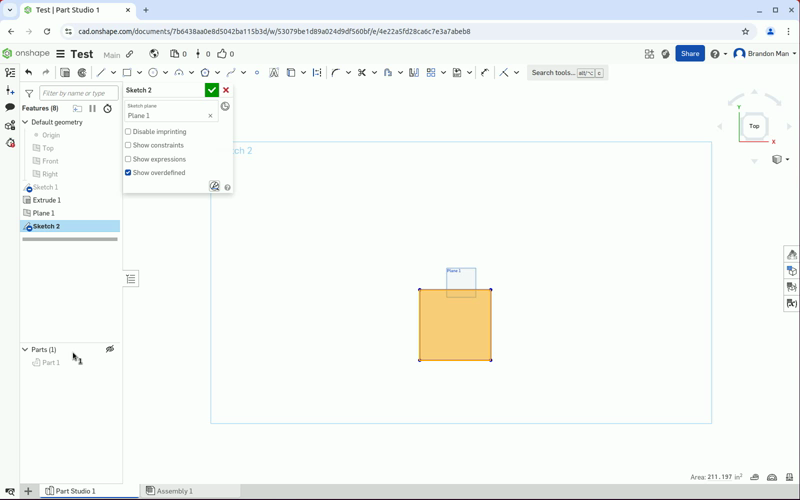
key(shift+y)
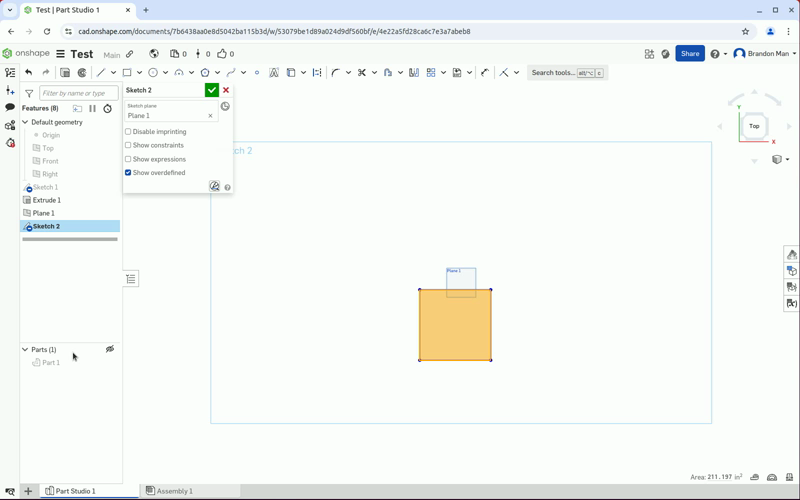
key(shift+e)
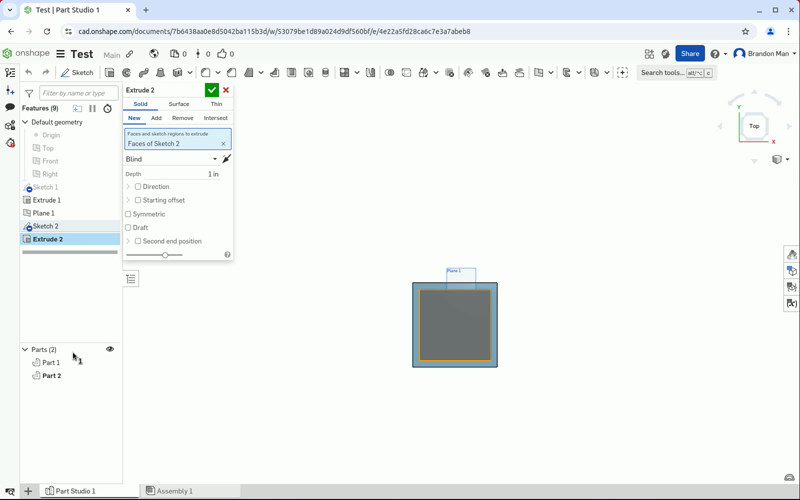
mouse_move(143, 106)
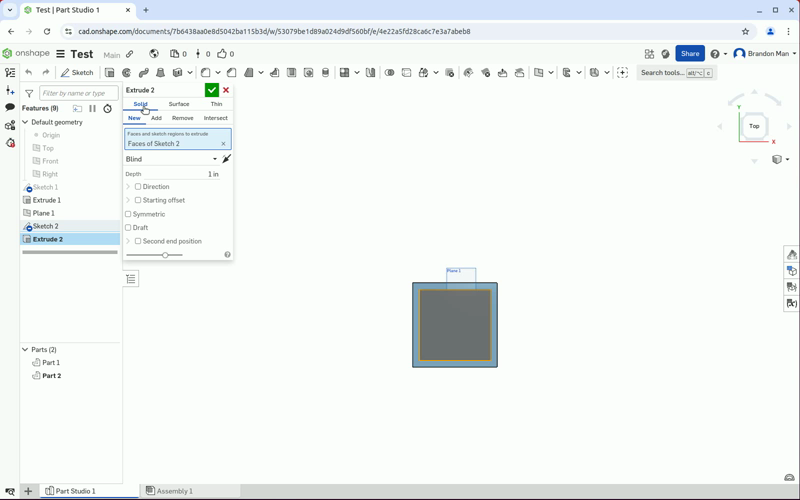
click(143, 106)
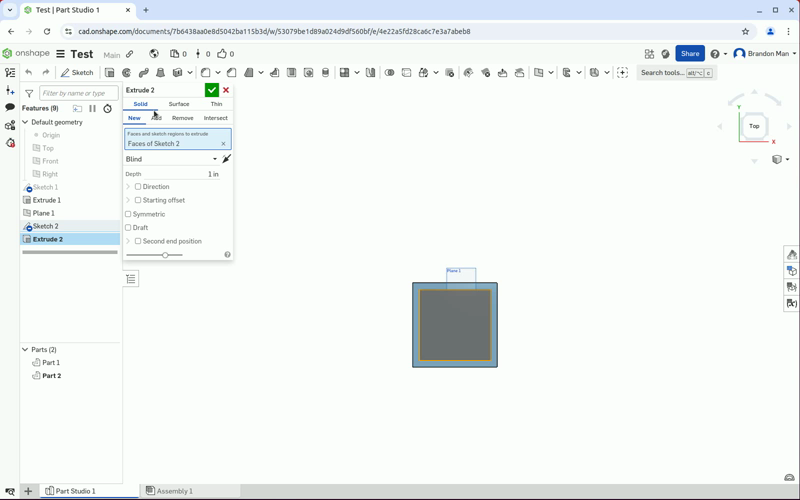
mouse_move(186, 120)
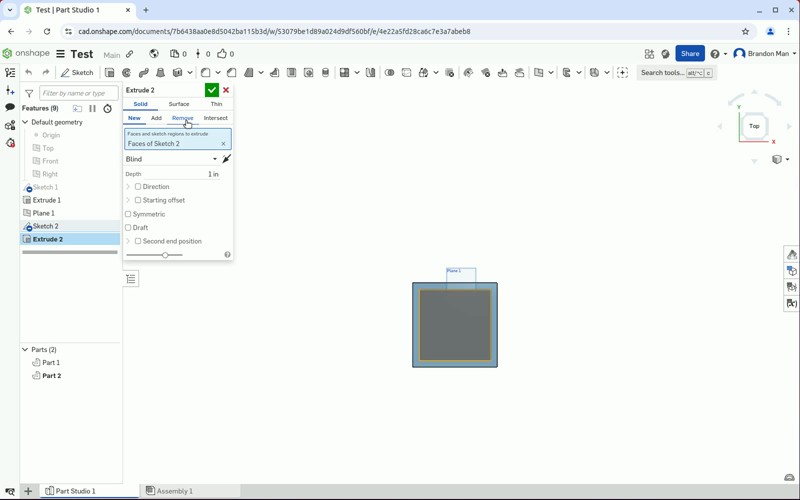
click(186, 120)
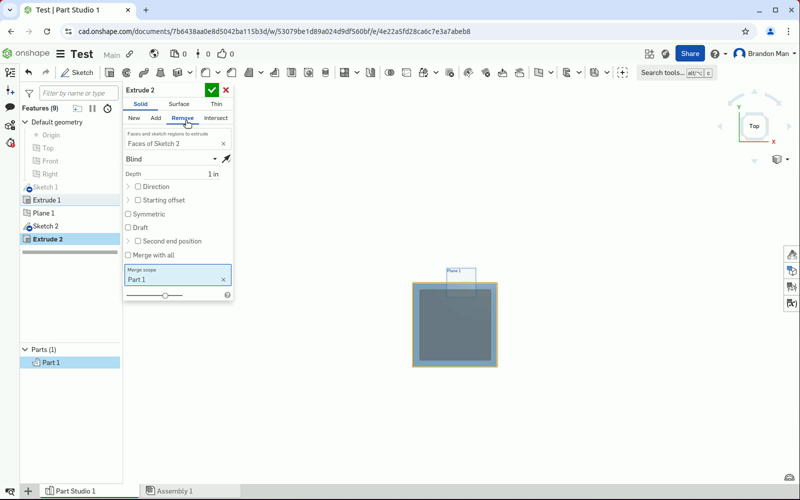
key(tab, 4)
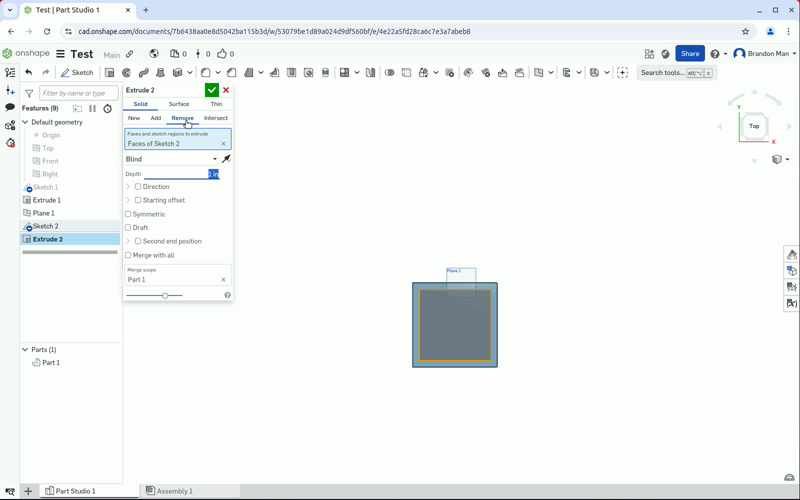
text(27.441)
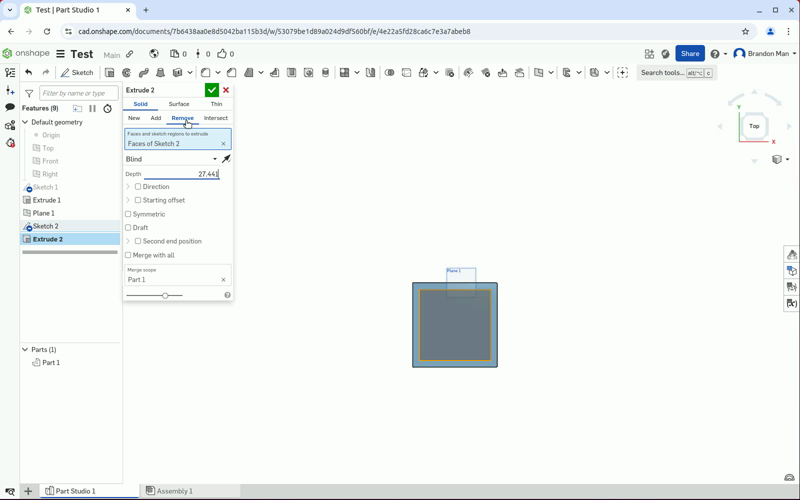
key(tab, 6)
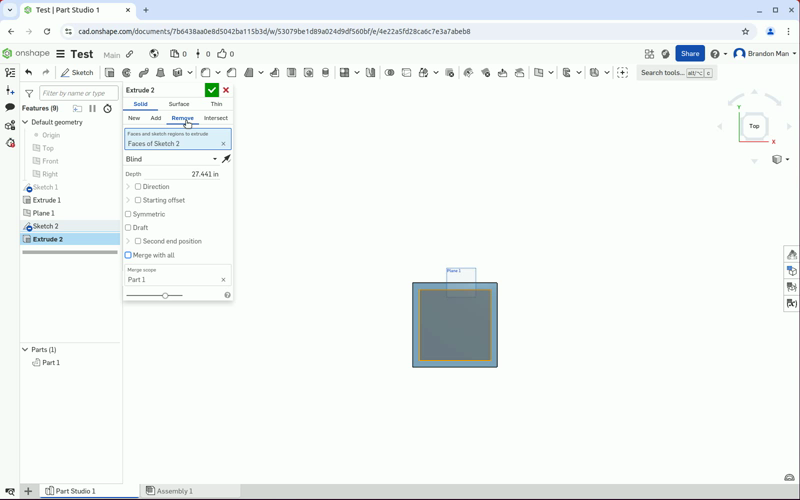
key(space)
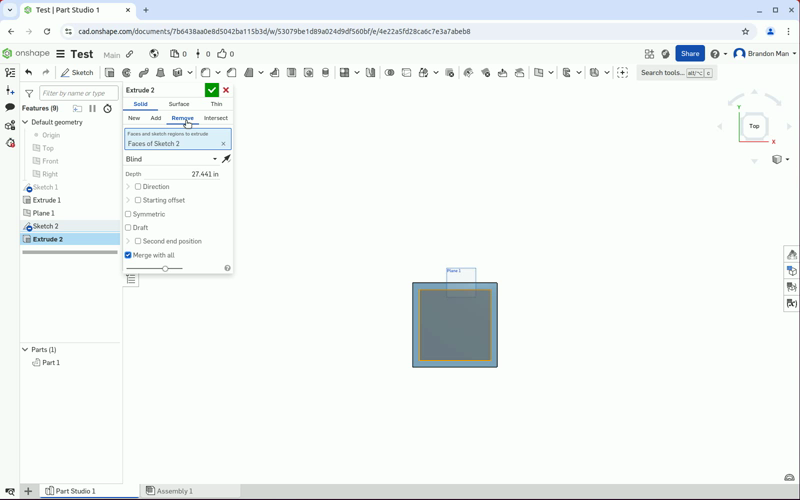
key(enter)
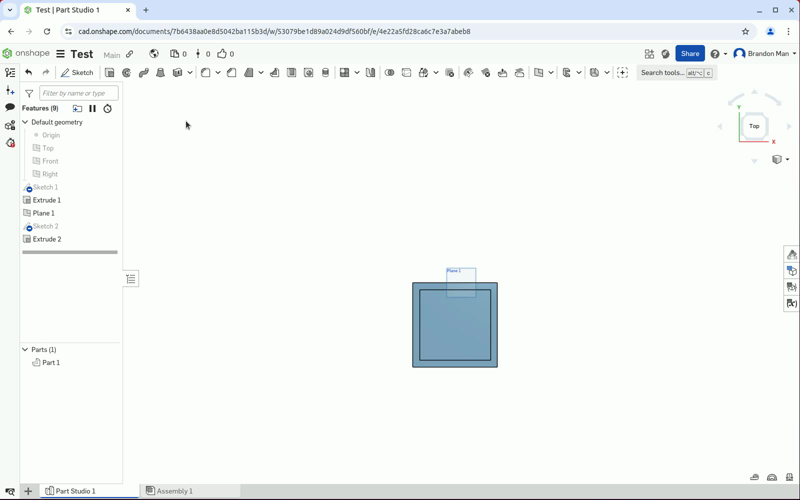
key(shift+h)
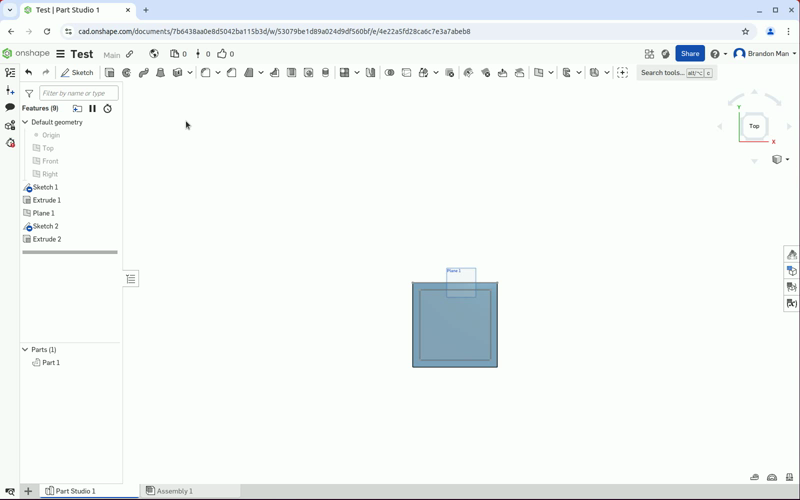
key(shift+h)
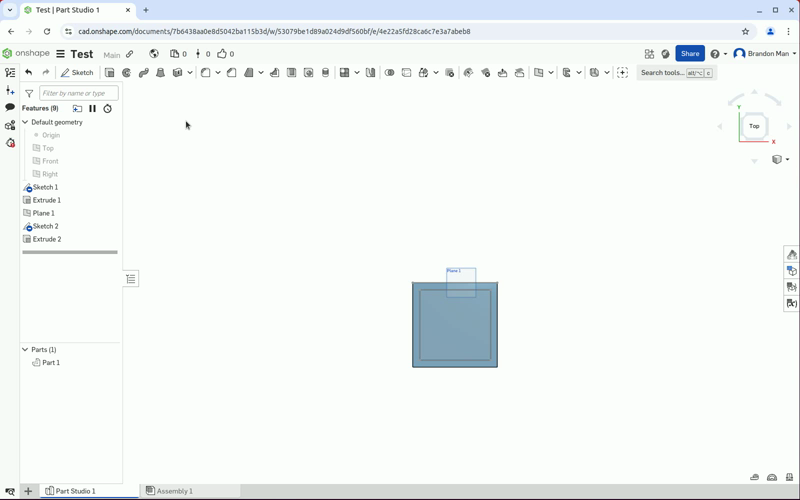
key(shift+7)
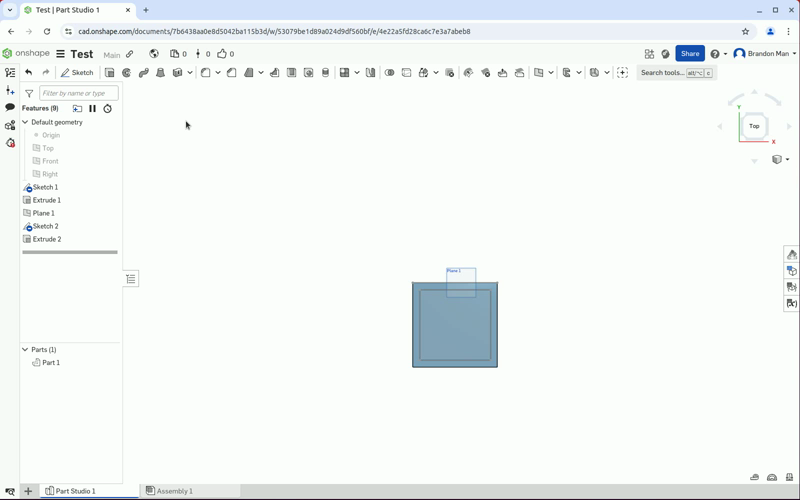
key(up, 3)
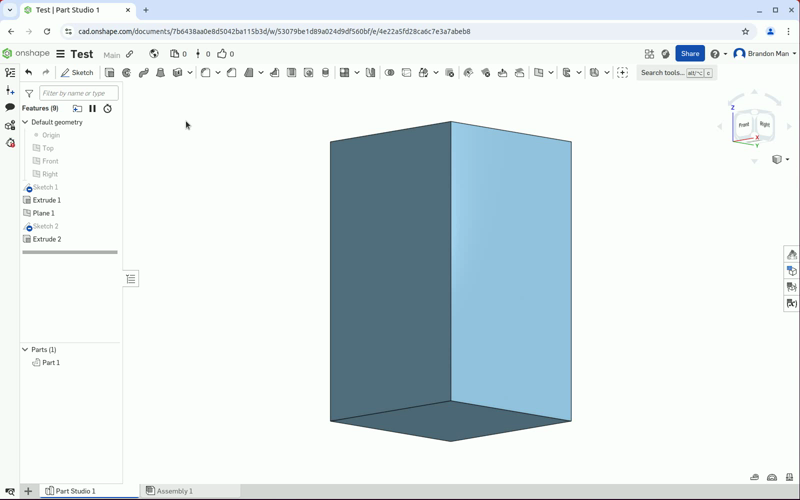
key(left, 3)
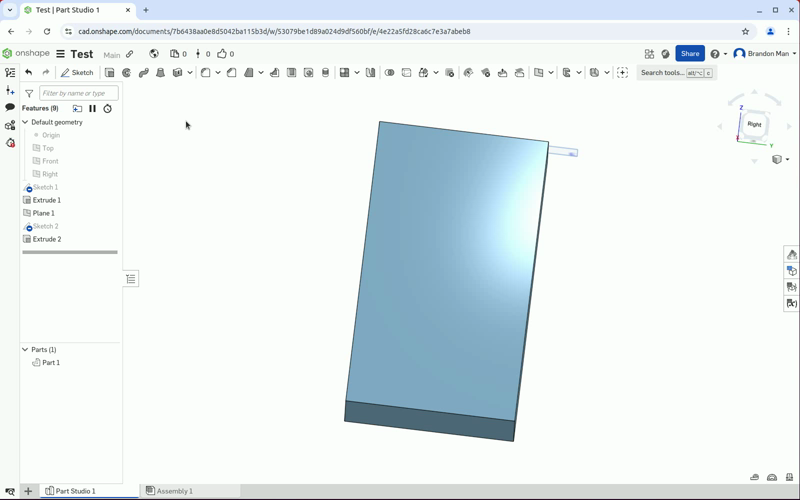
key(right, 3)
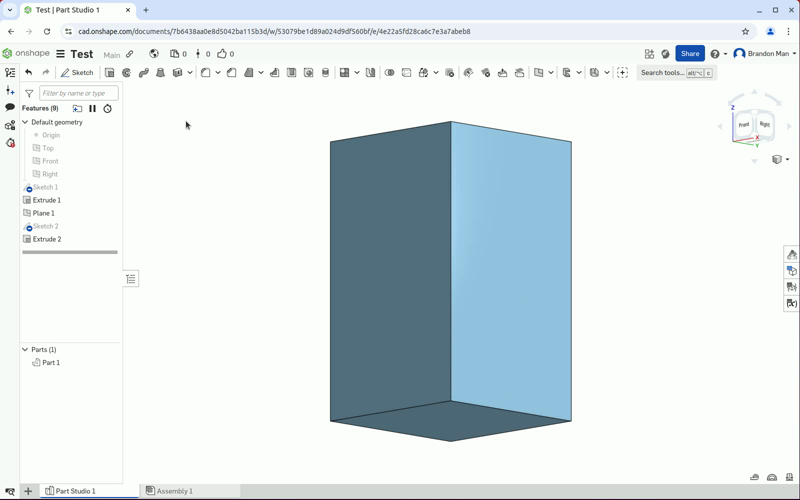
key(down, 3)
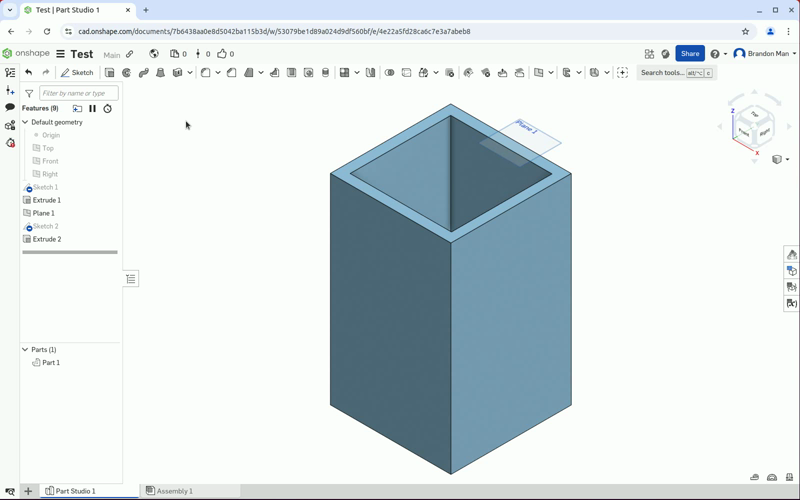
mouse_move(73, 189)
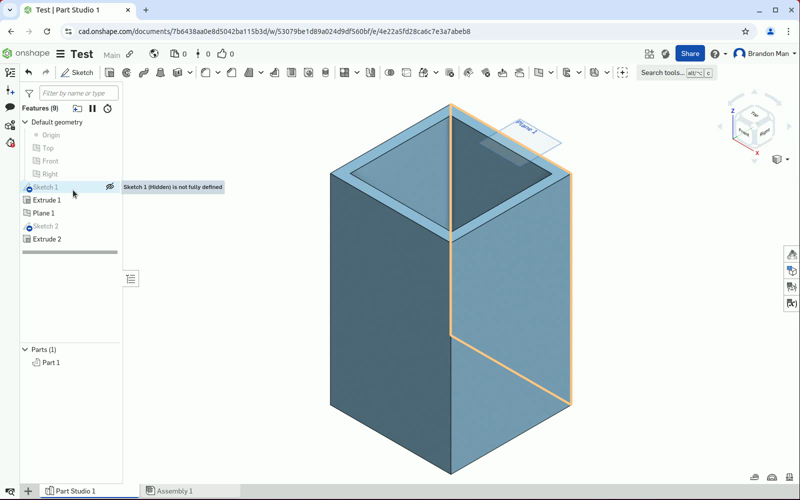
click(73, 189)